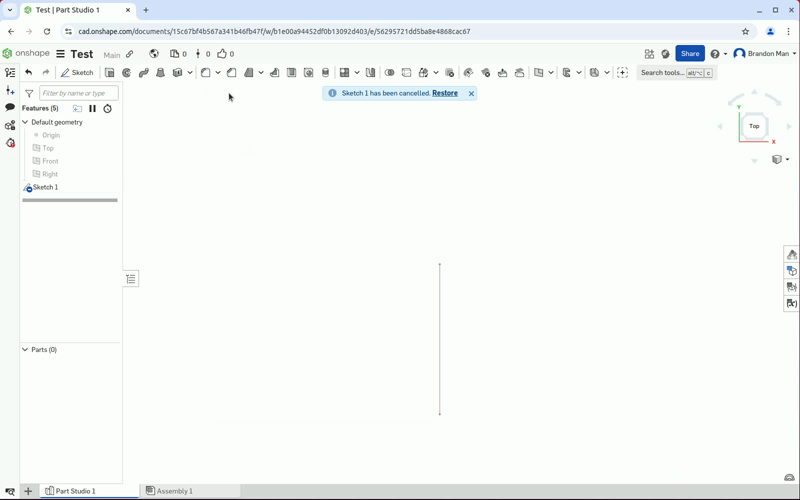
key(shift+h)
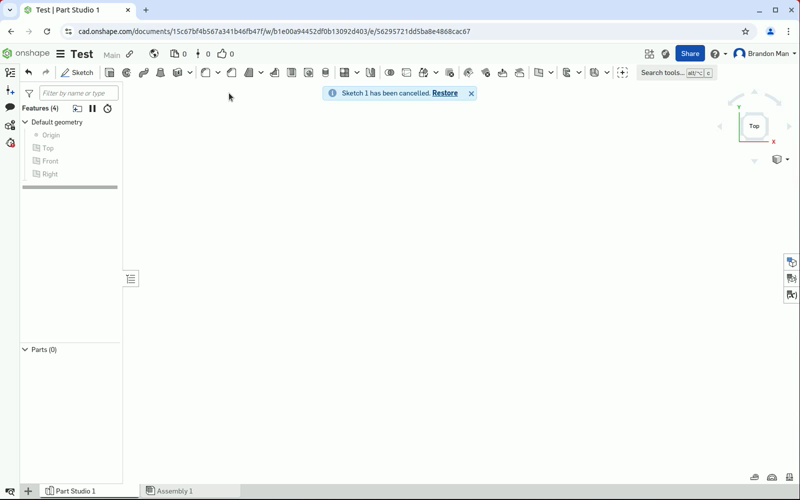
mouse_move(73, 352)
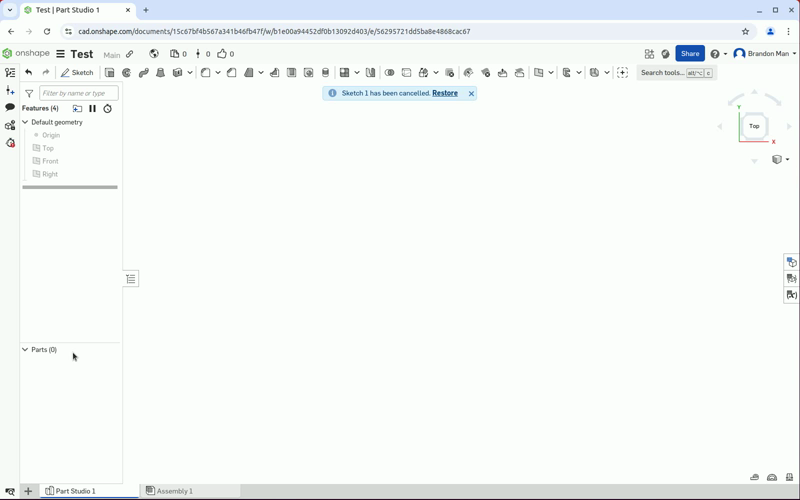
key(y)
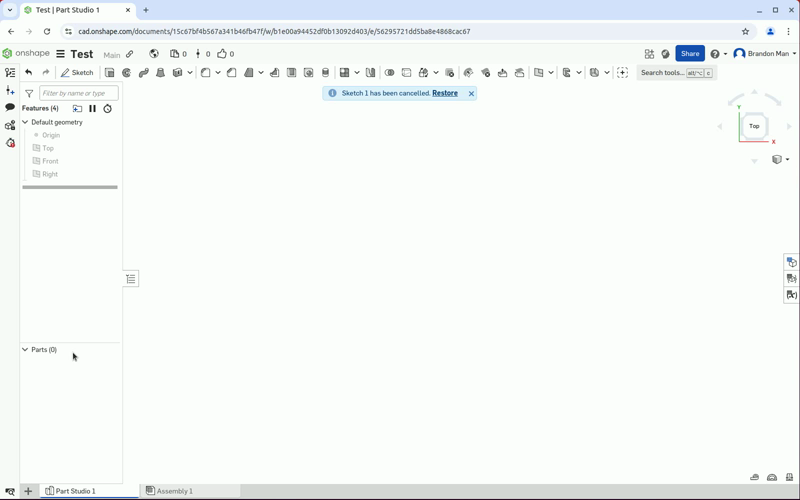
key(shift+p)
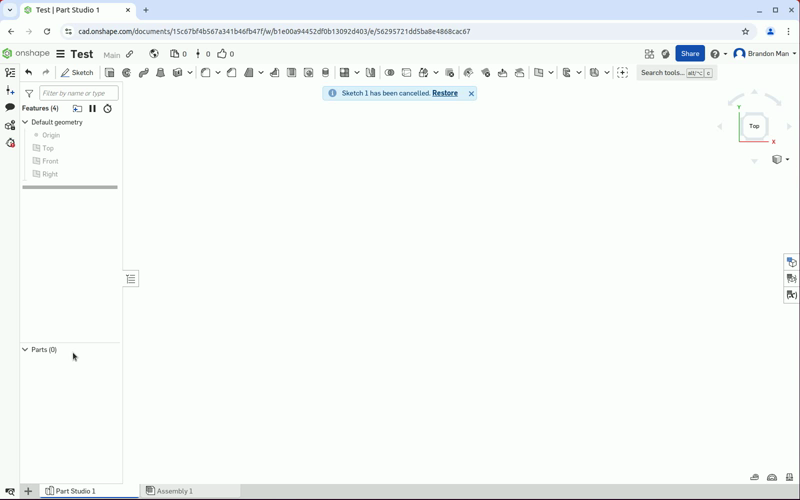
key(space)
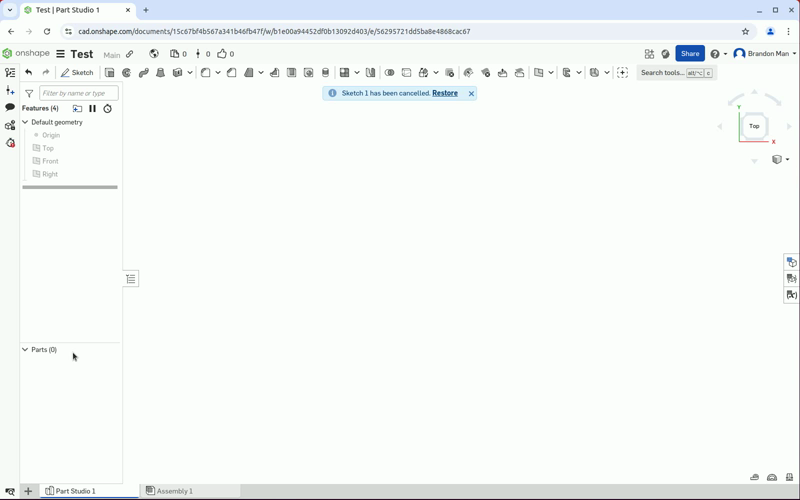
key_down(shift)
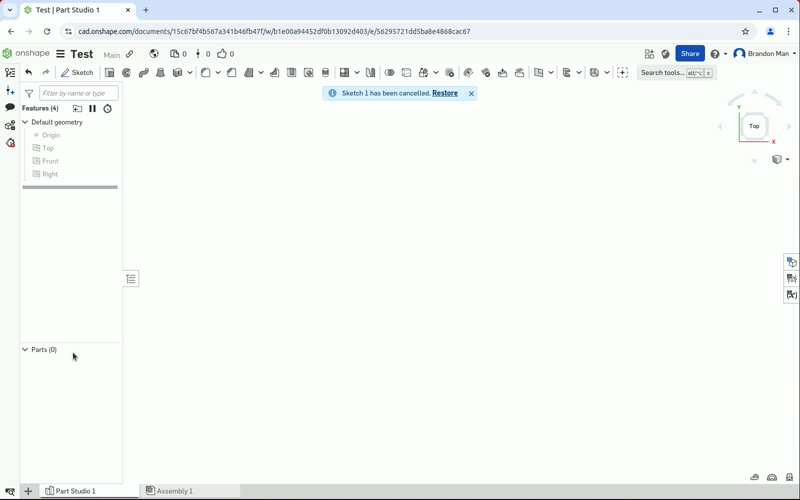
key(up)
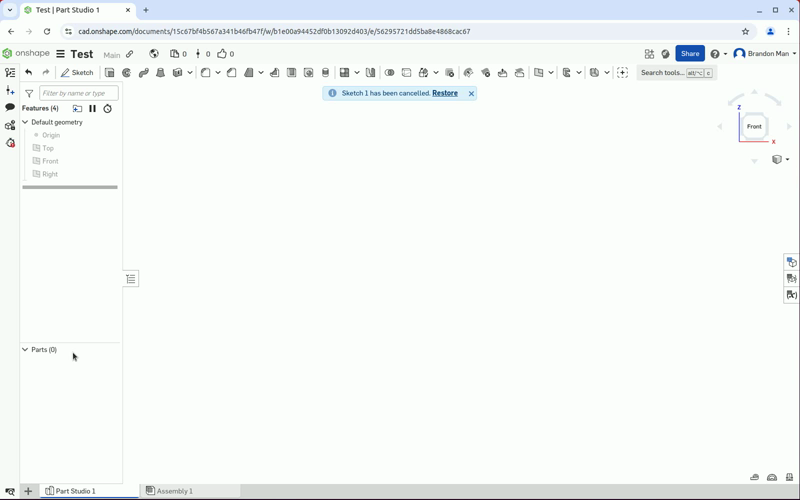
key_up(shift)
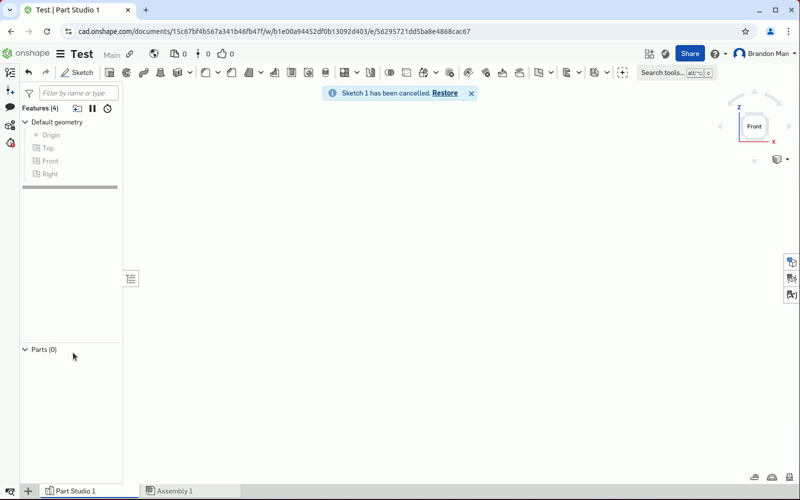
mouse_move(73, 352)
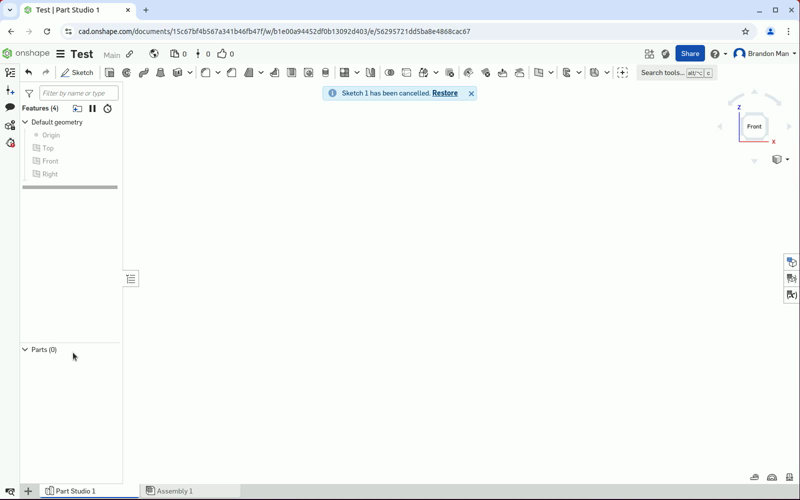
key(shift+y)
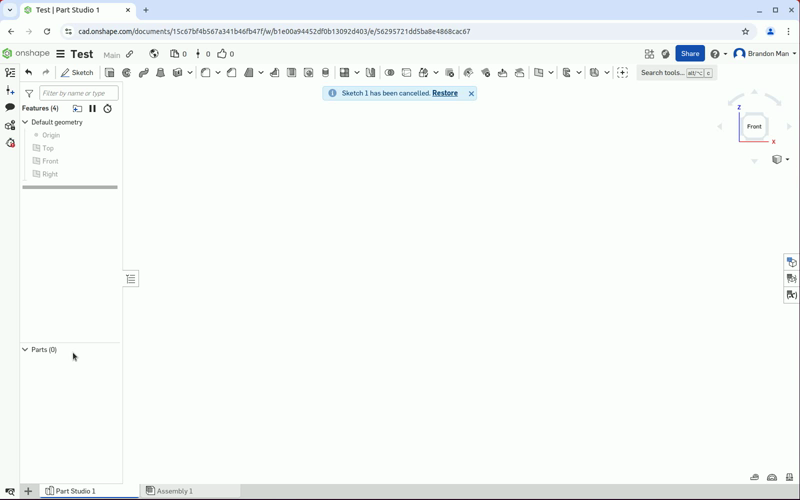
key(shift+s)
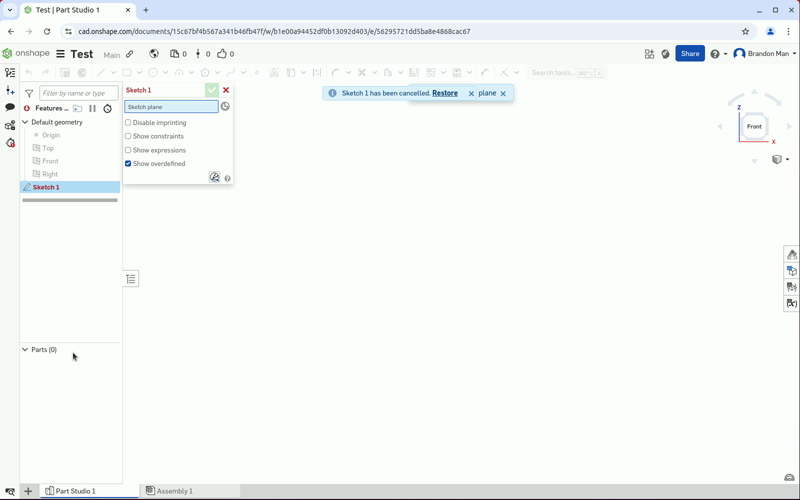
mouse_move(73, 163)
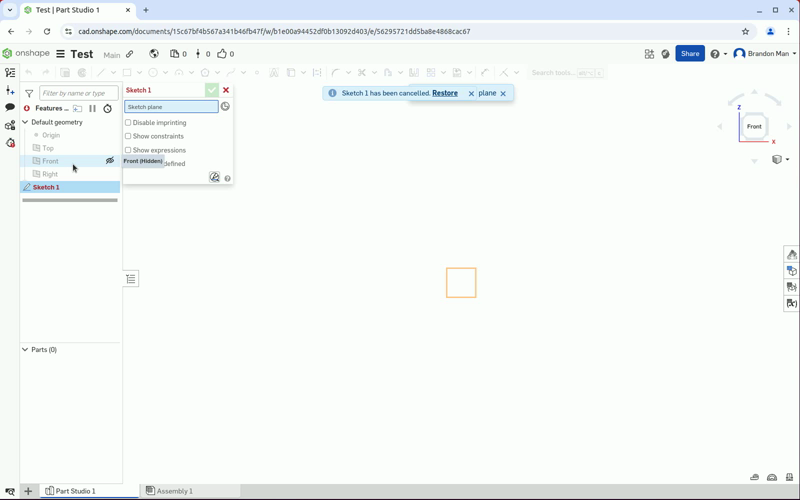
click(73, 163)
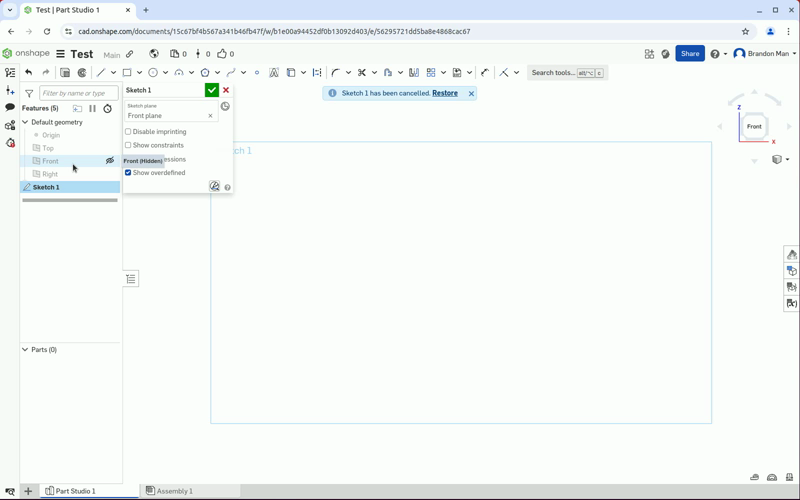
mouse_move(73, 352)
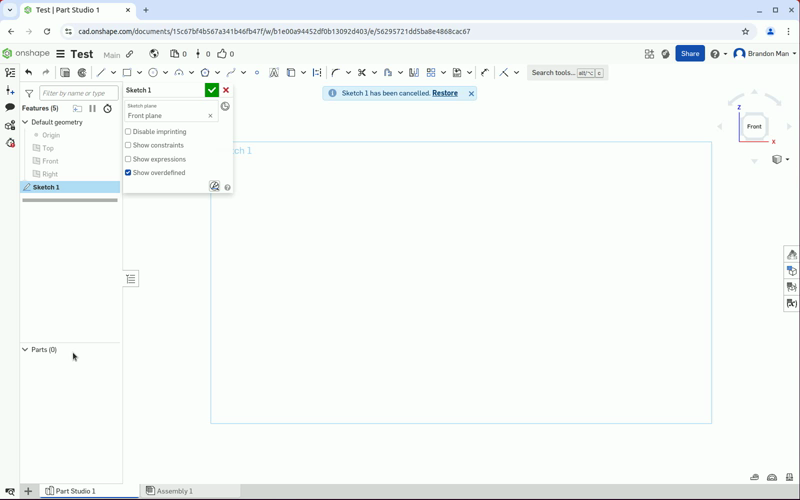
key(y)
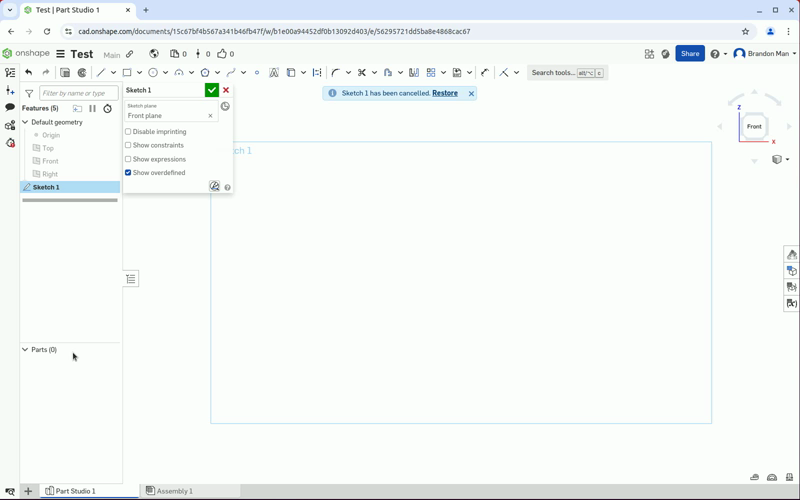
key(l)
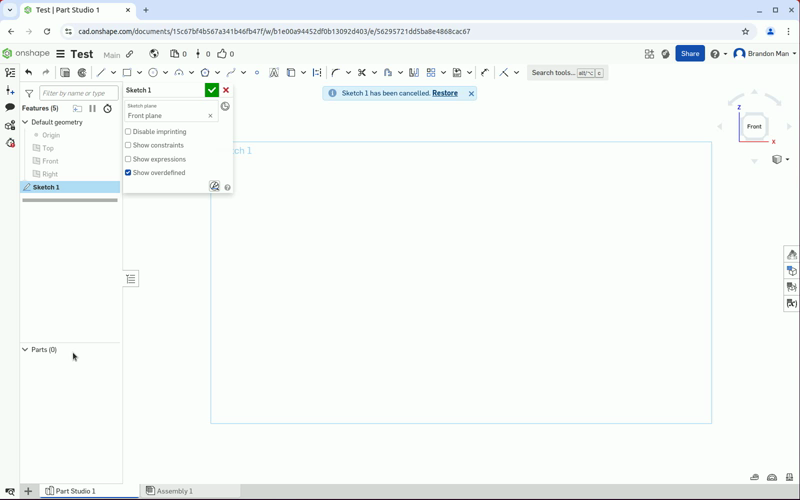
key_down(shift)
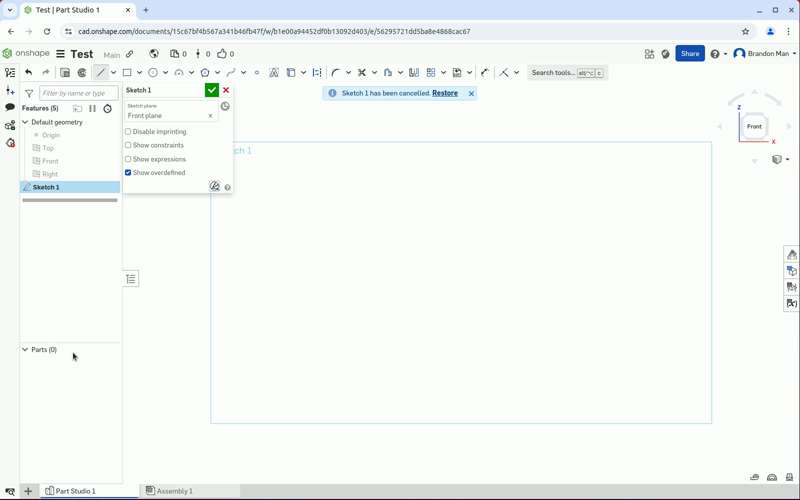
mouse_move(353, 290)
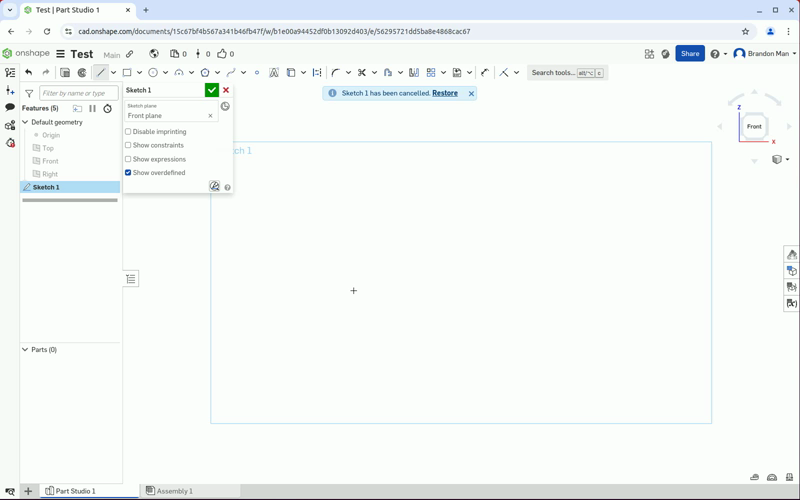
click(353, 290)
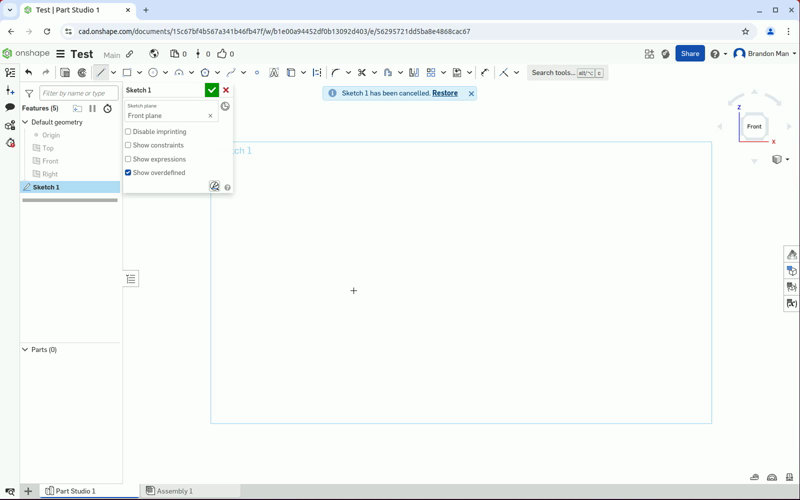
key_up(shift)
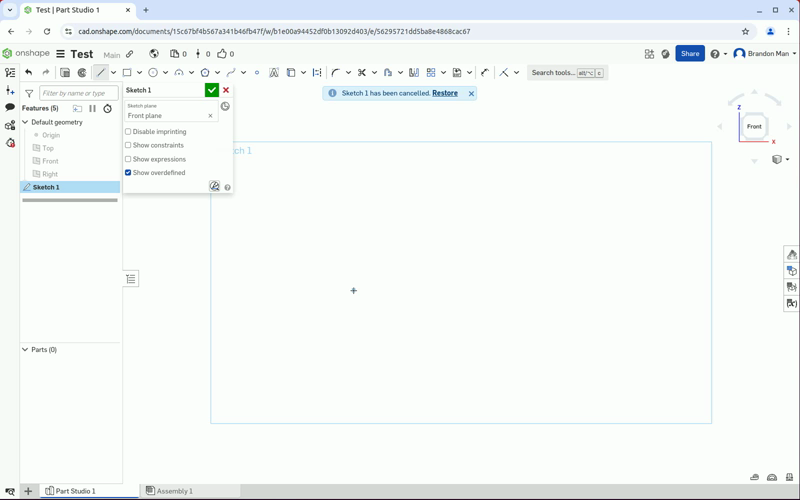
key_down(shift)
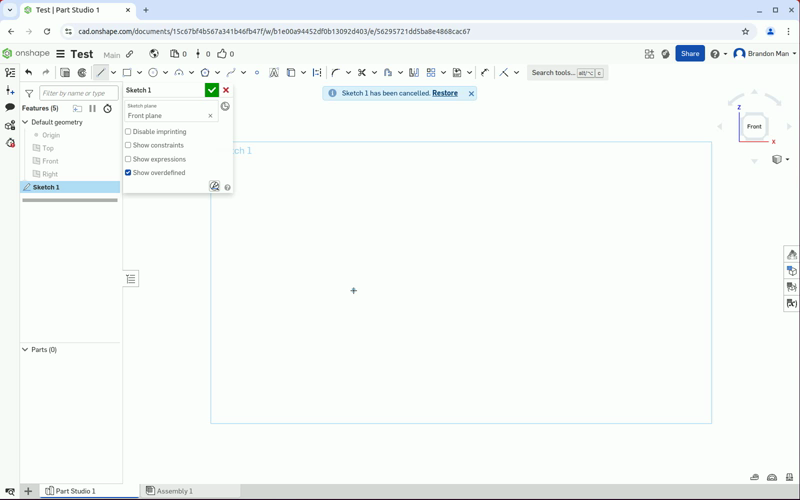
mouse_move(456, 309)
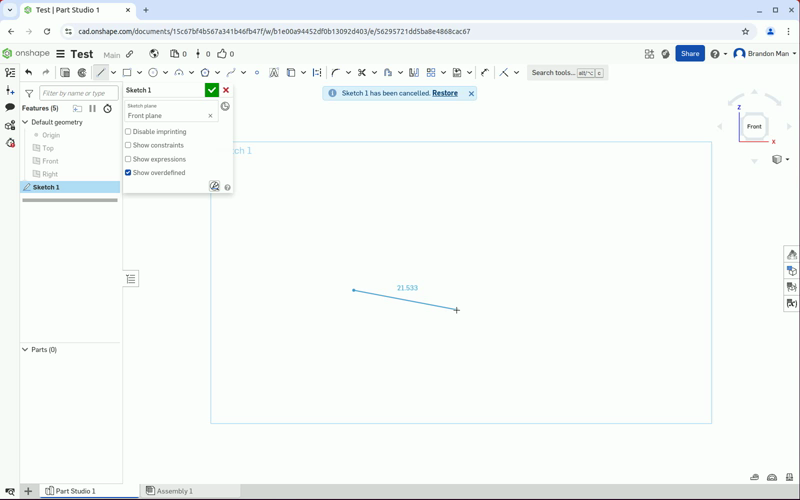
click(456, 309)
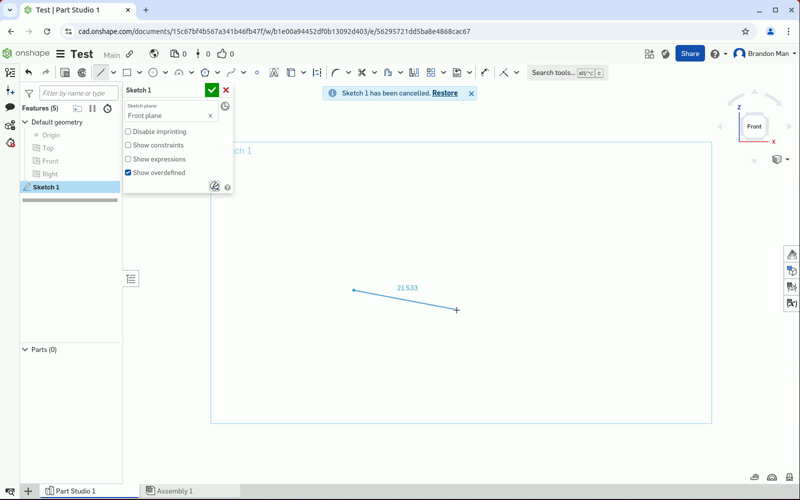
key_up(shift)
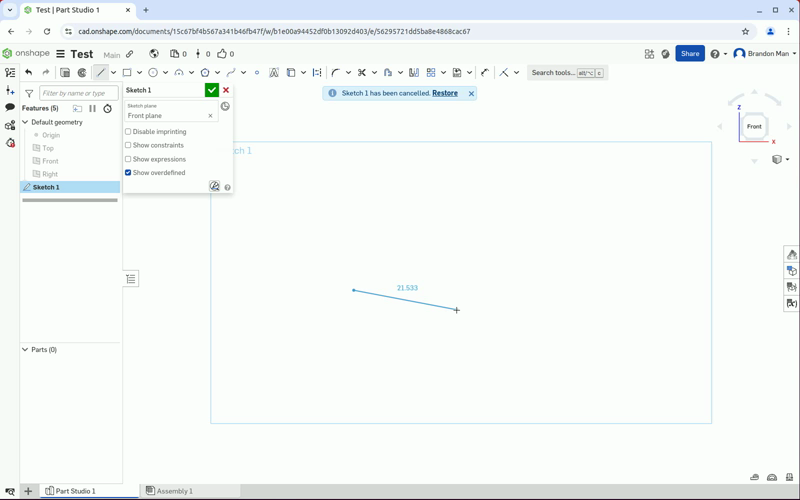
key(esc)
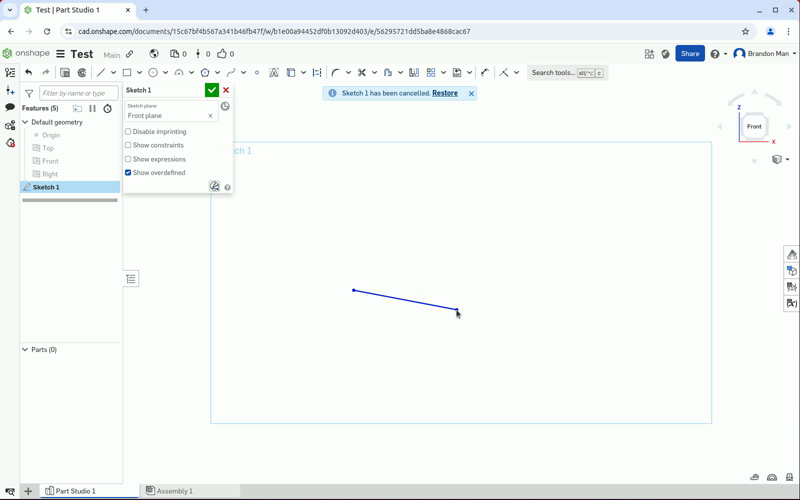
key(a)
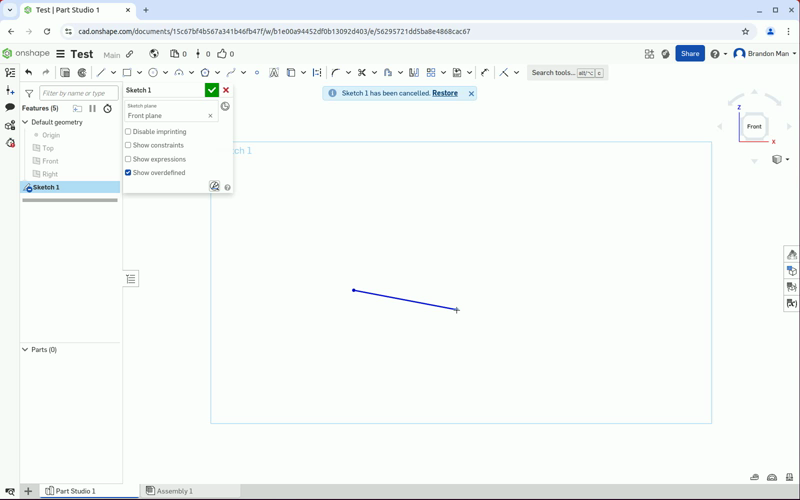
mouse_move(456, 309)
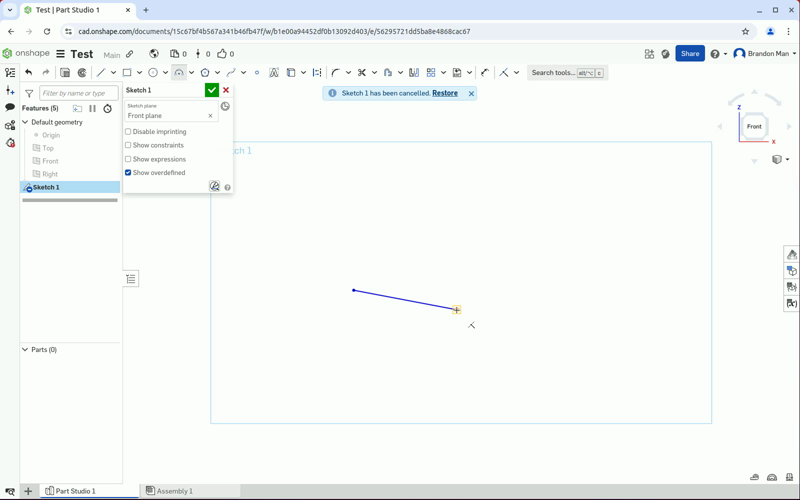
click(456, 309)
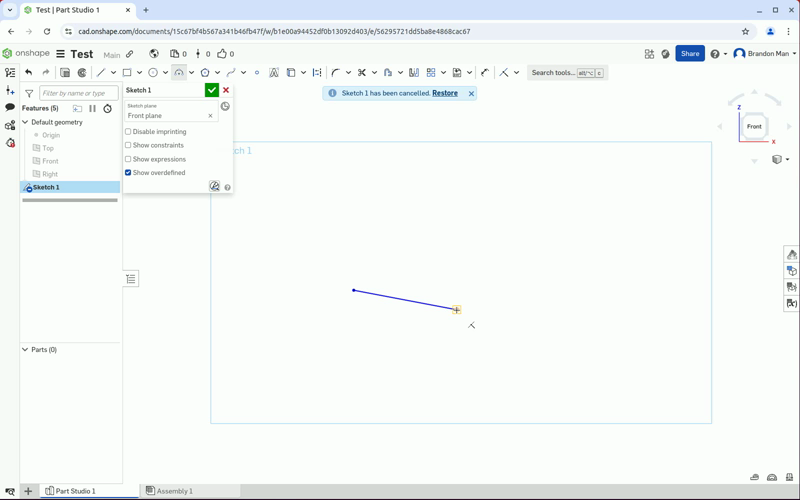
key_down(shift)
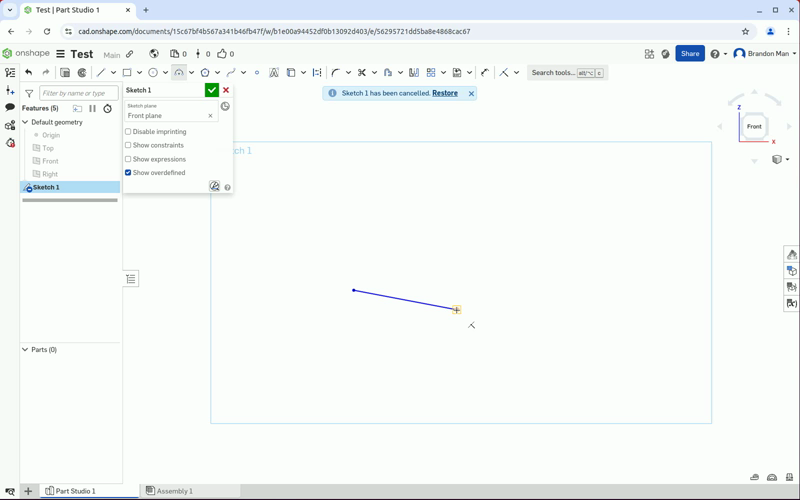
mouse_move(456, 257)
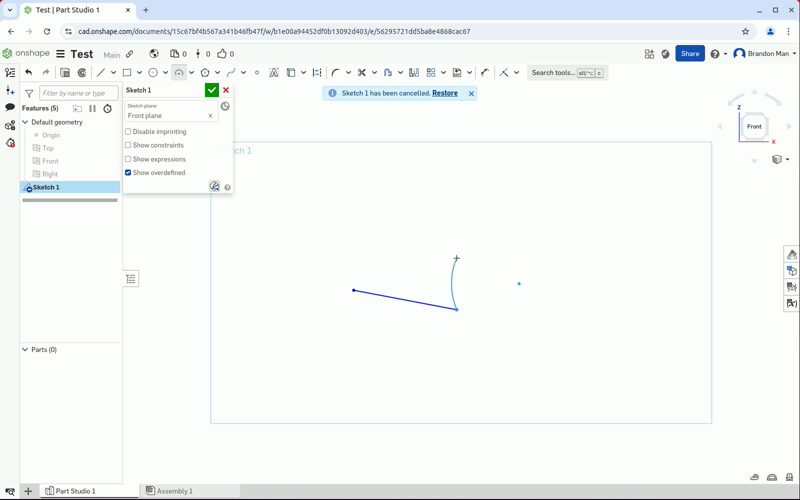
click(456, 257)
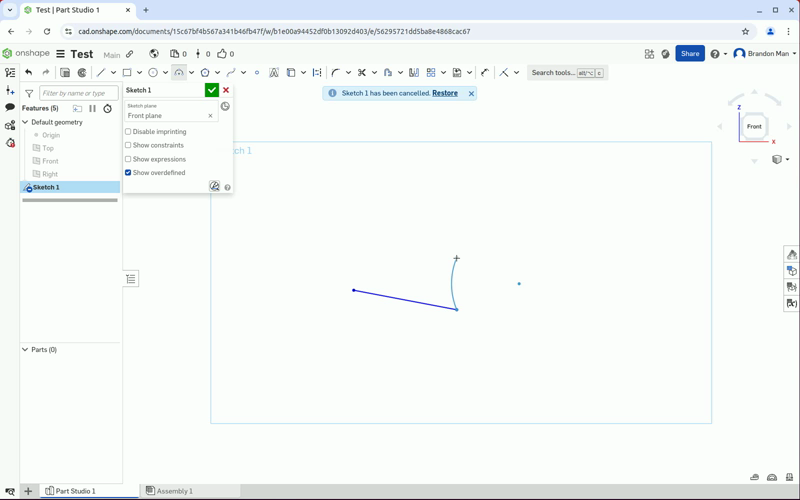
mouse_move(487, 283)
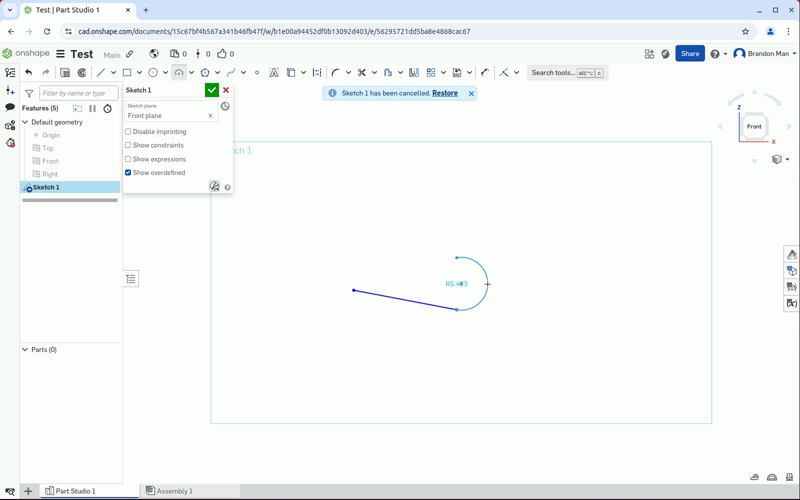
click(487, 283)
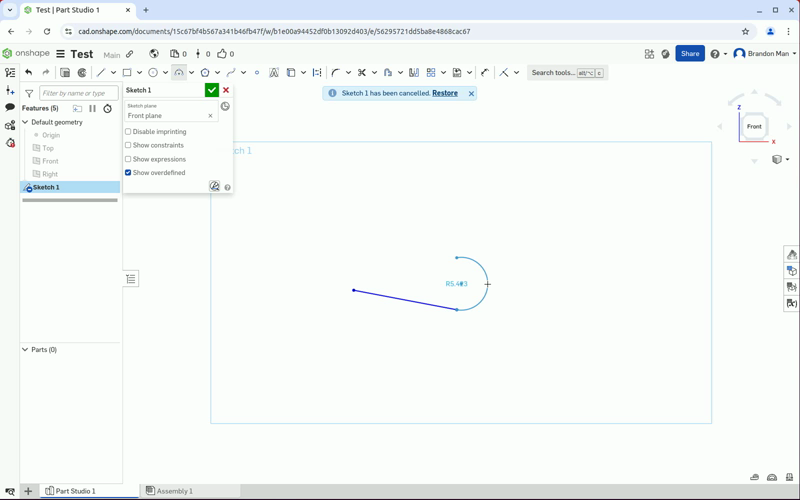
key_up(shift)
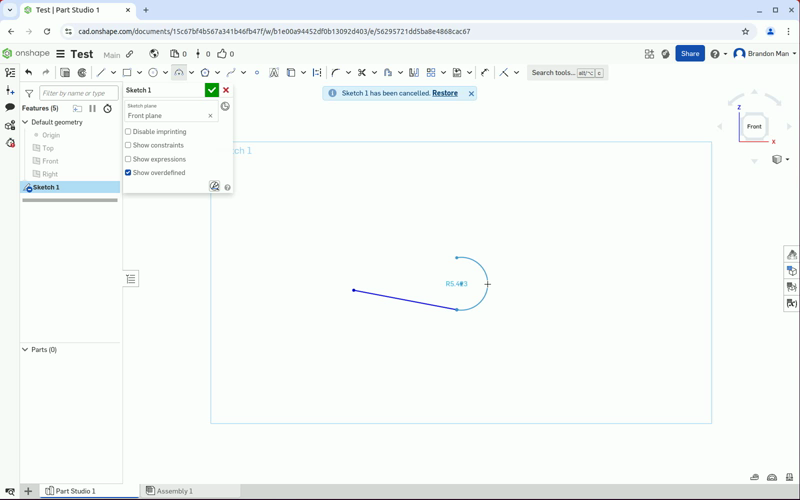
key(esc)
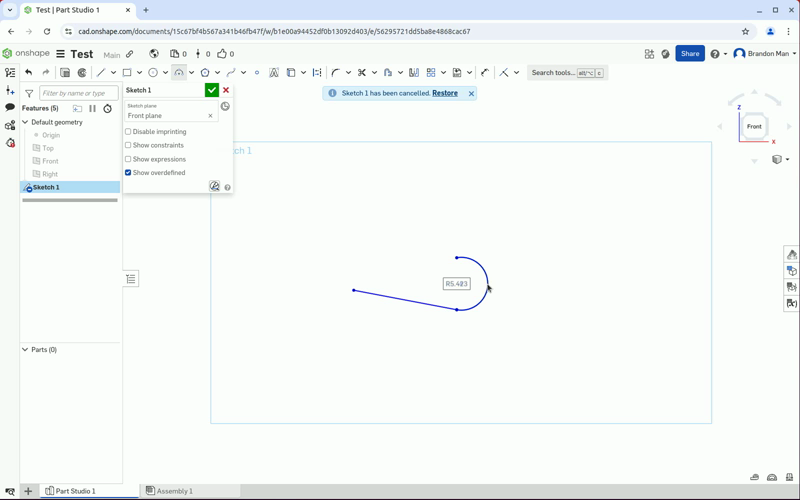
key(l)
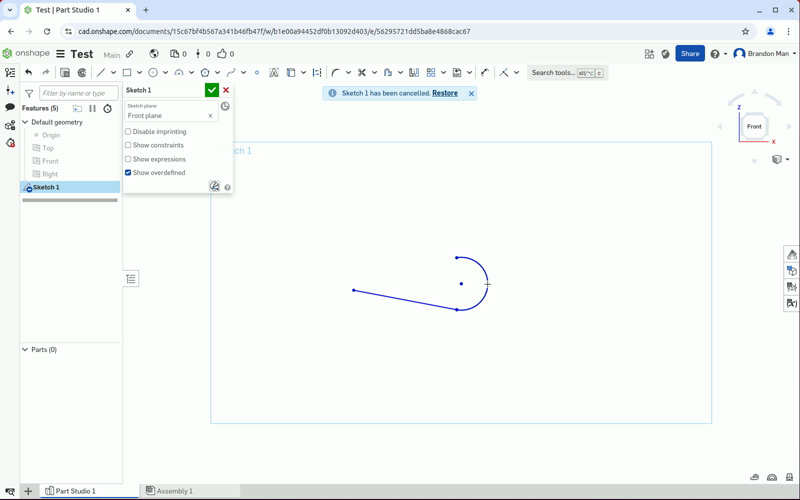
mouse_move(456, 257)
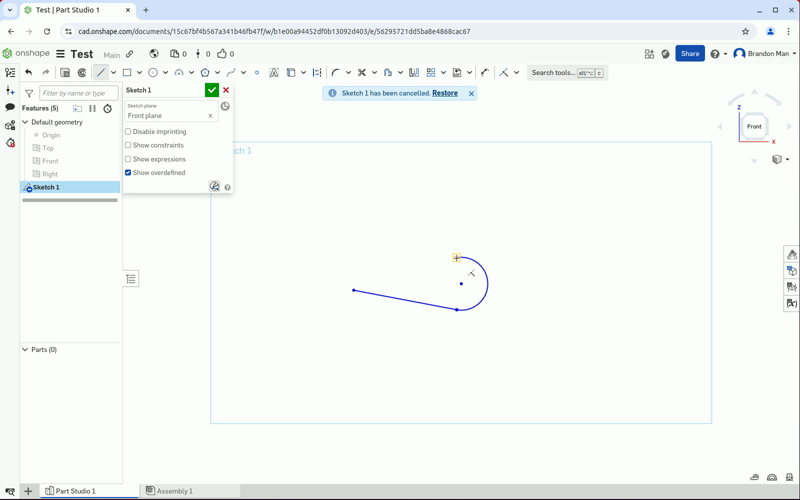
click(456, 257)
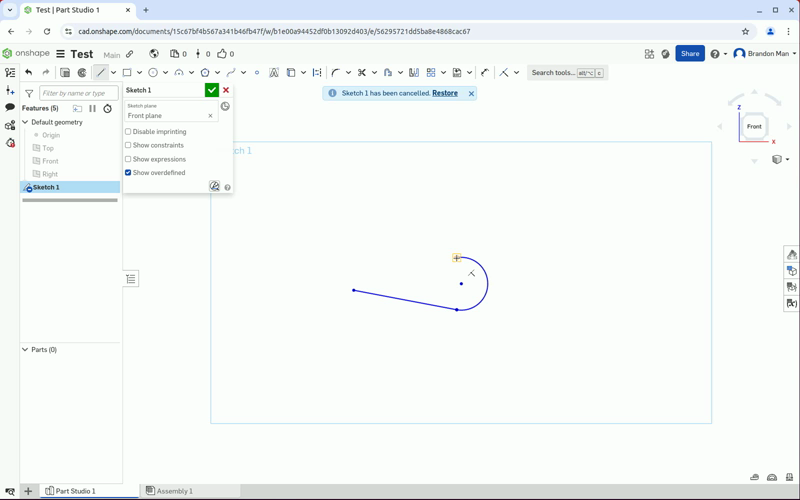
key_down(shift)
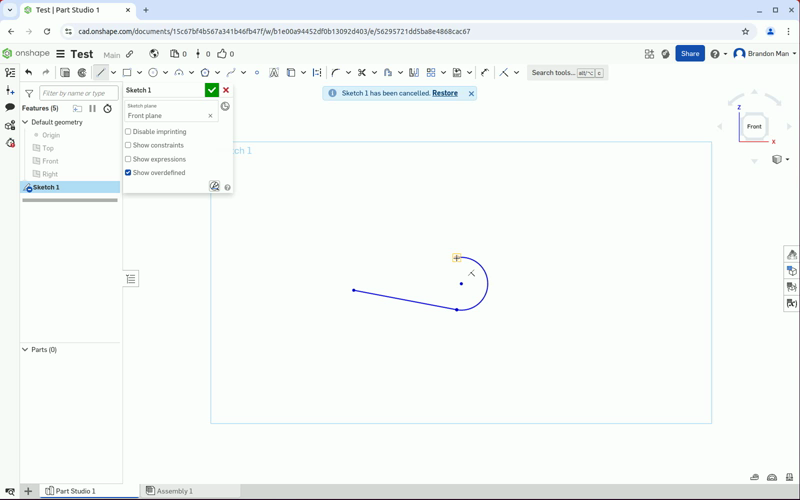
mouse_move(353, 277)
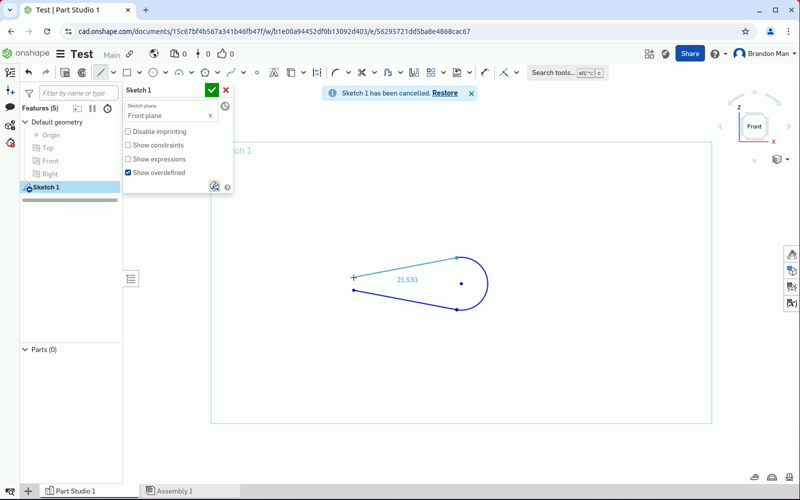
click(353, 277)
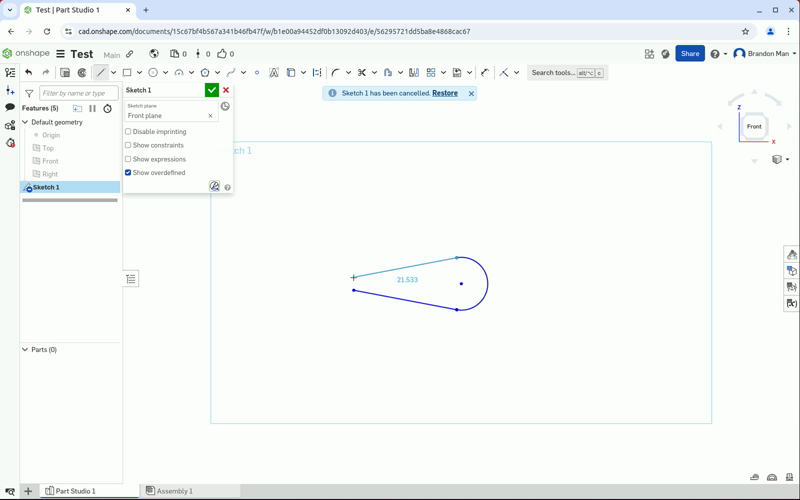
key_up(shift)
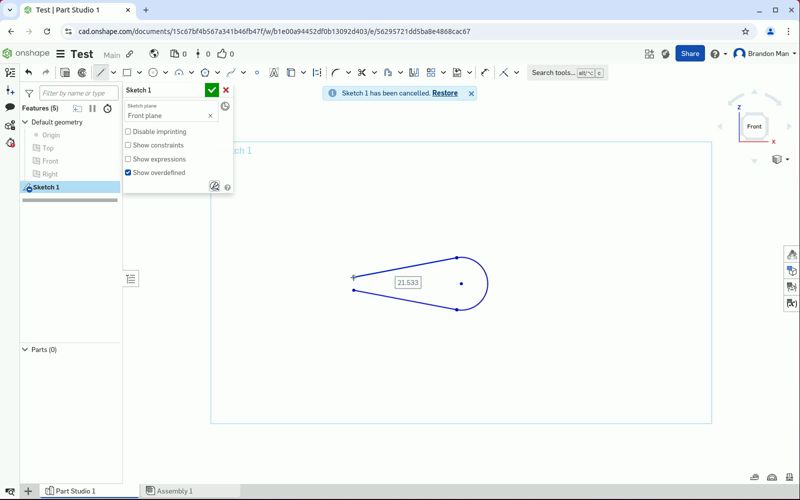
key(esc)
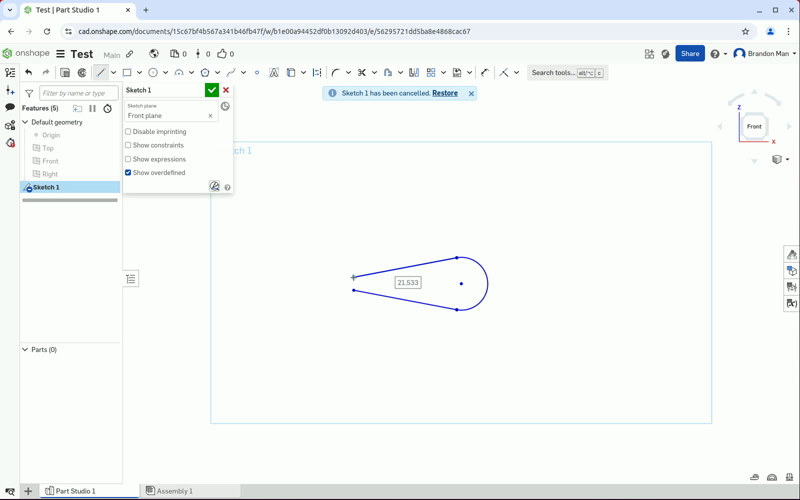
key(a)
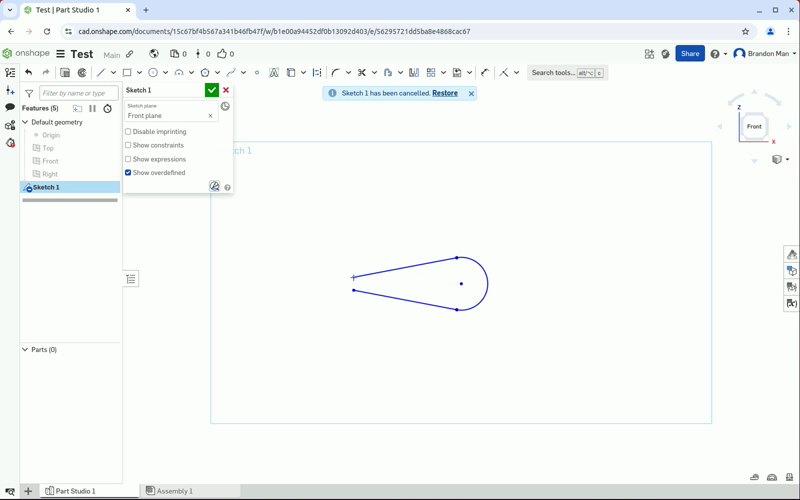
mouse_move(353, 277)
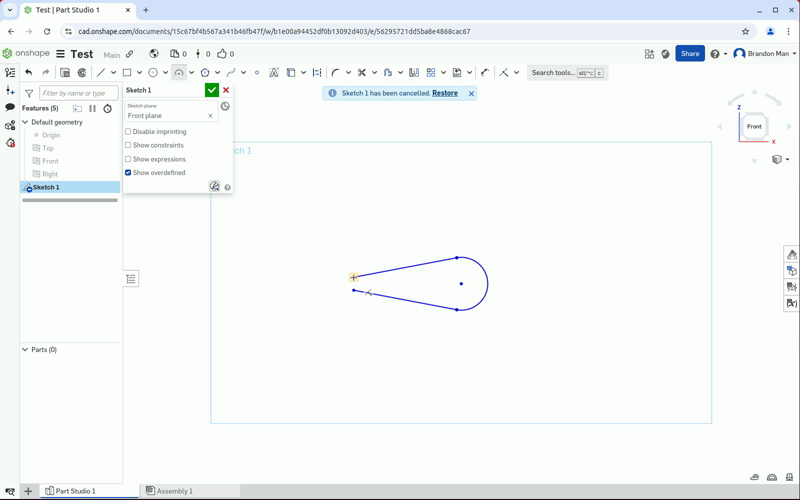
click(353, 277)
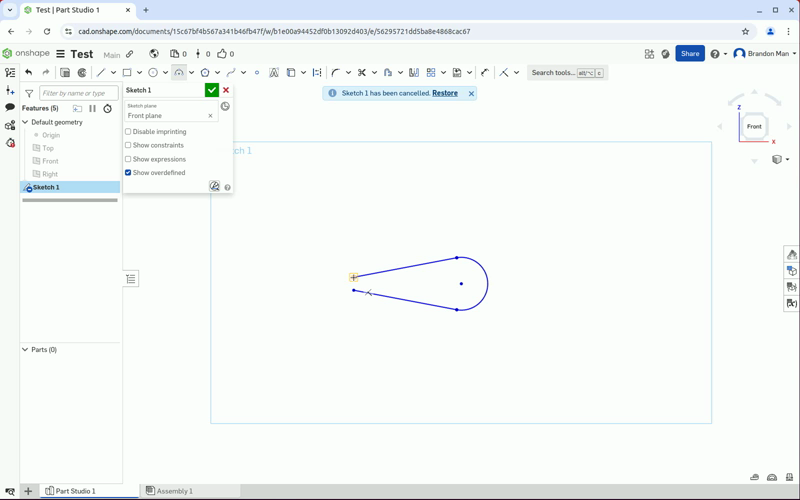
mouse_move(353, 290)
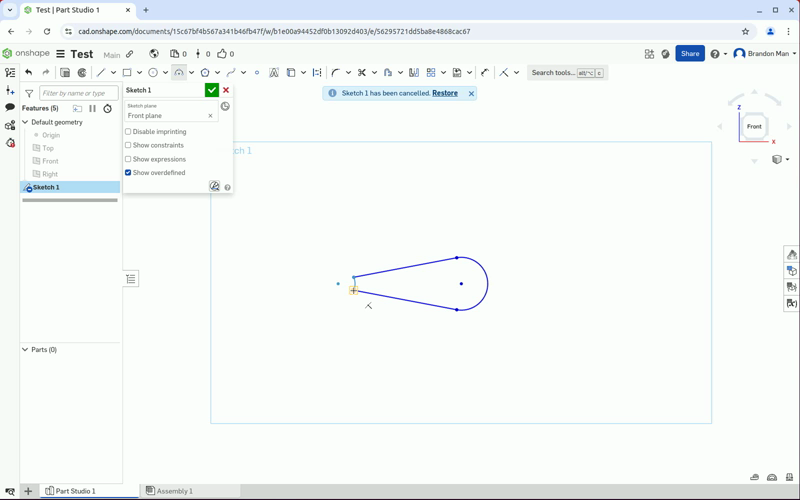
click(353, 290)
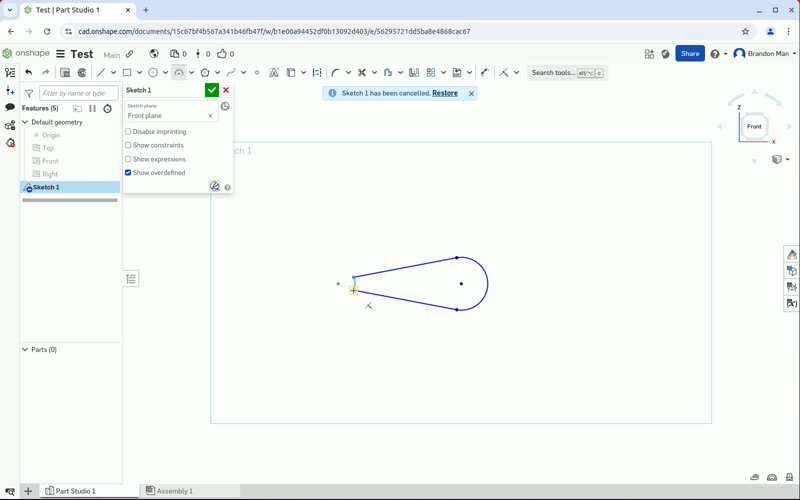
key_down(shift)
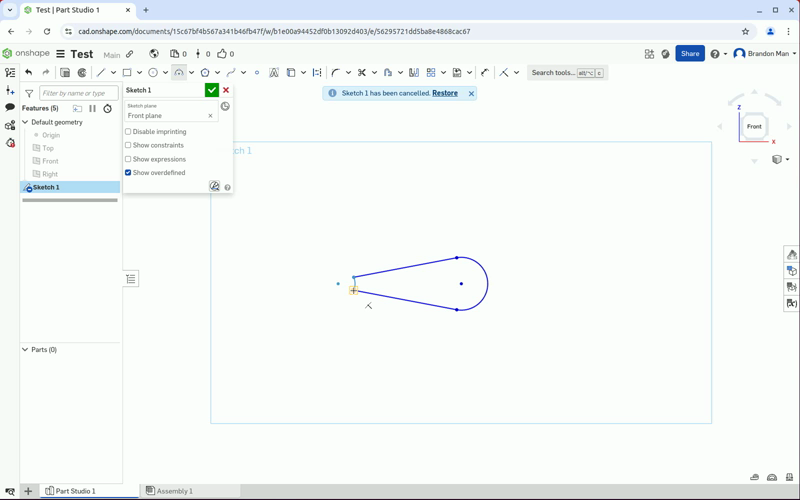
mouse_move(348, 283)
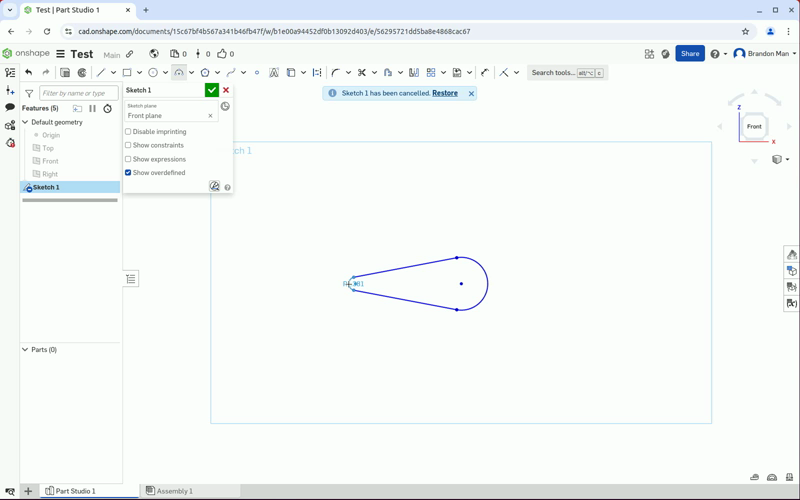
click(348, 283)
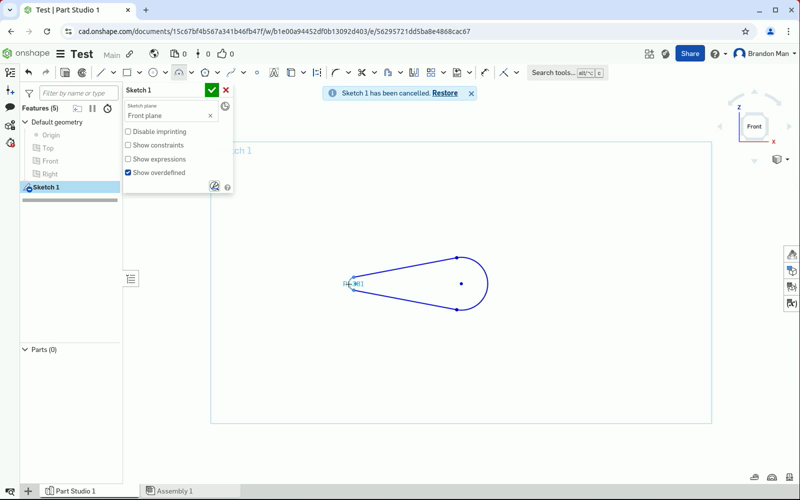
key_up(shift)
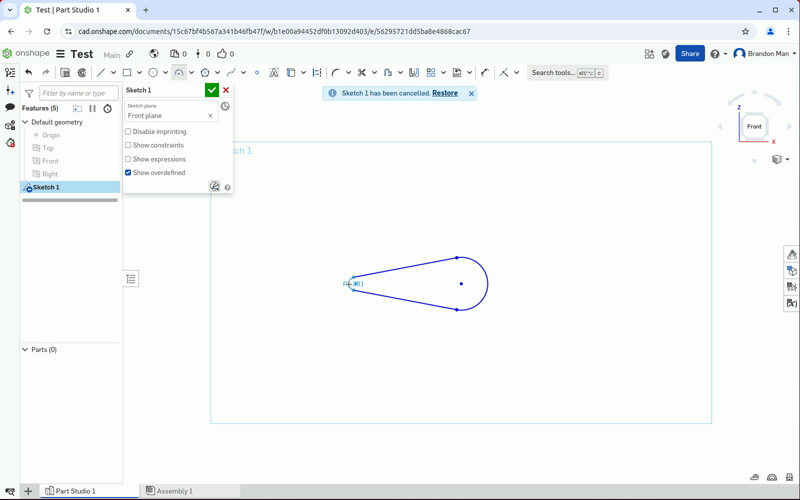
key(esc)
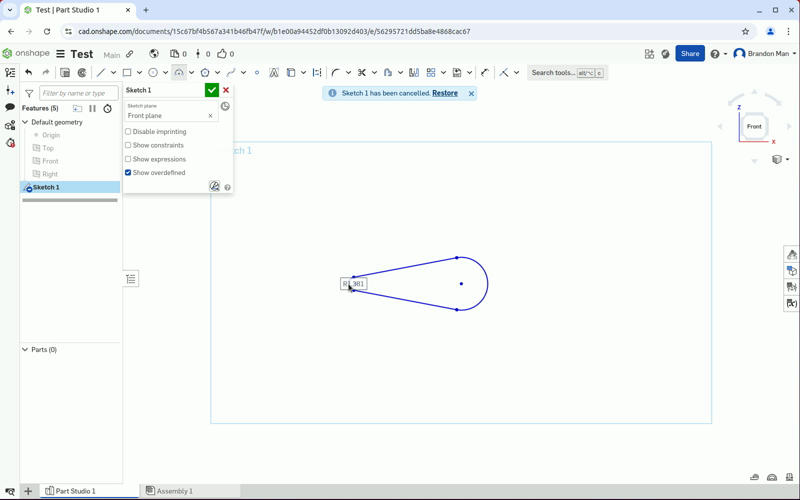
mouse_move(436, 297)
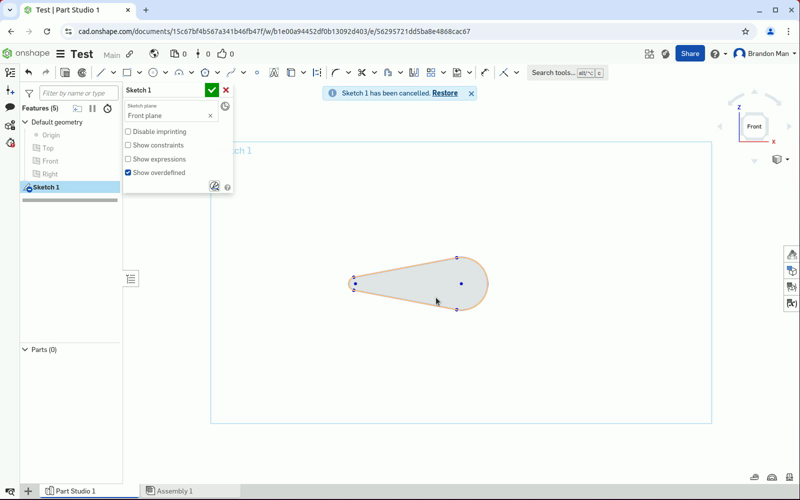
click(436, 297)
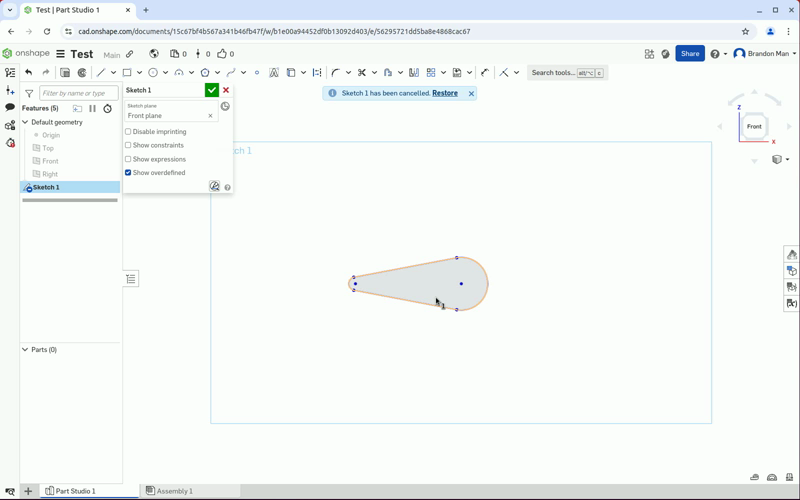
mouse_move(73, 352)
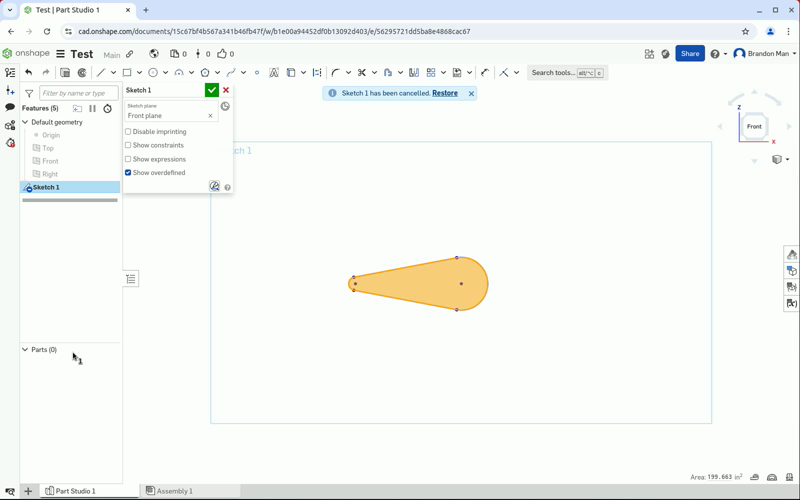
key(shift+y)
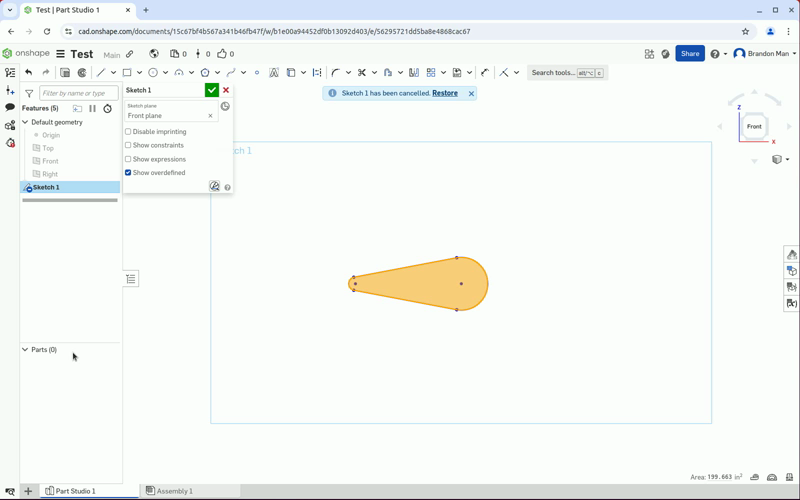
key(shift+e)
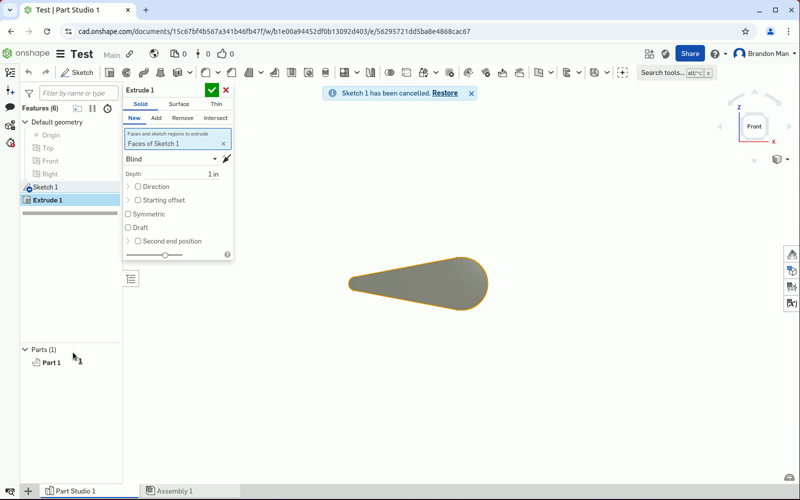
mouse_move(143, 106)
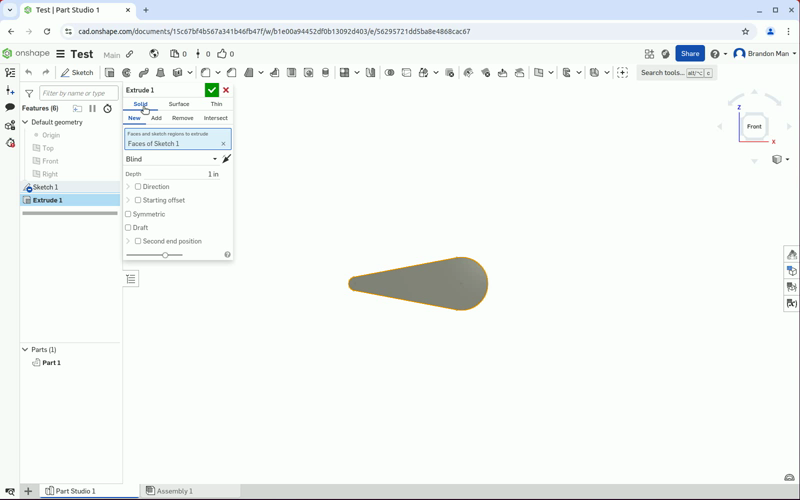
click(143, 106)
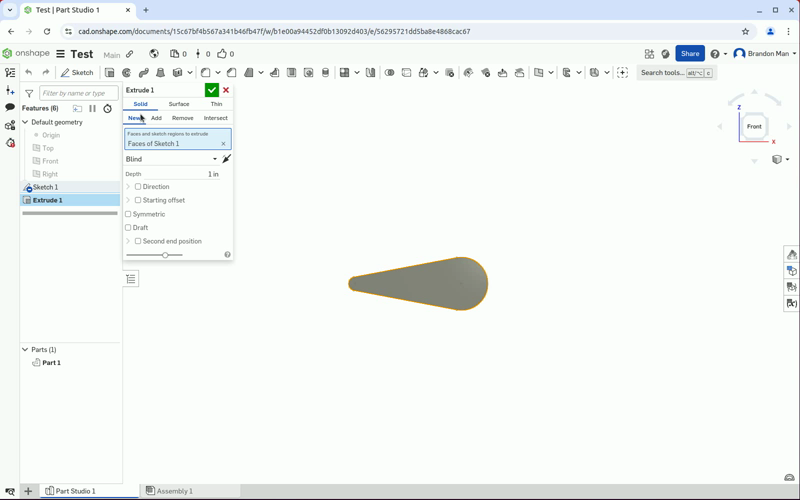
mouse_move(137, 120)
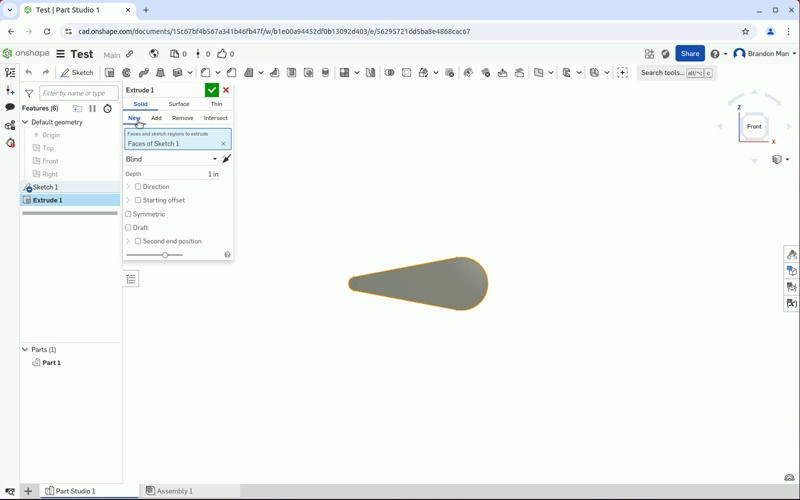
click(137, 120)
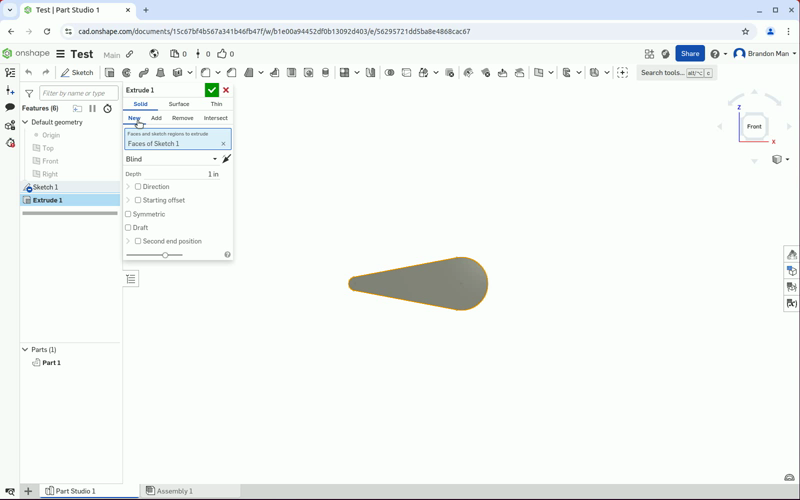
key(tab, 4)
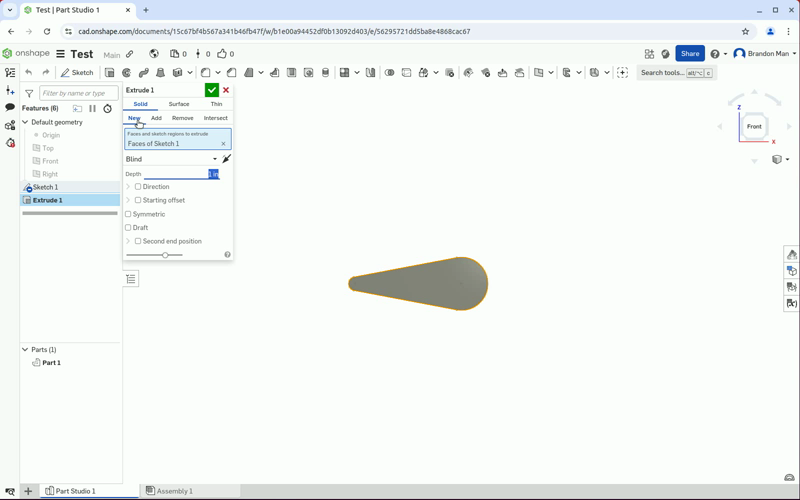
text(1.444)
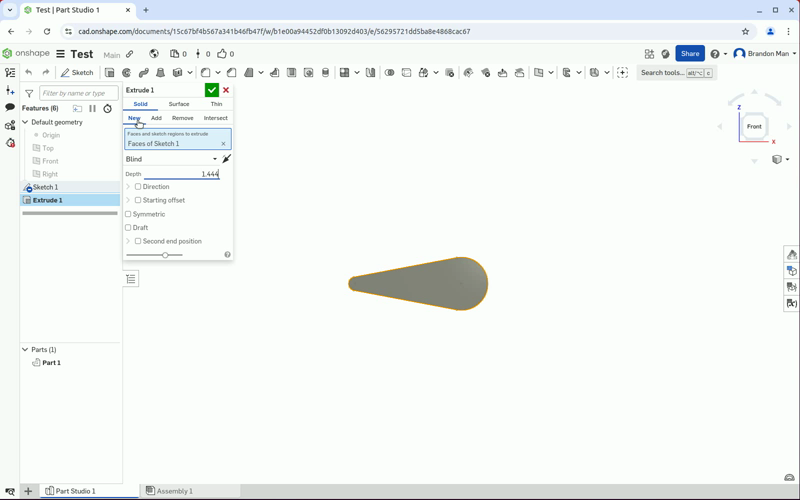
key(enter)
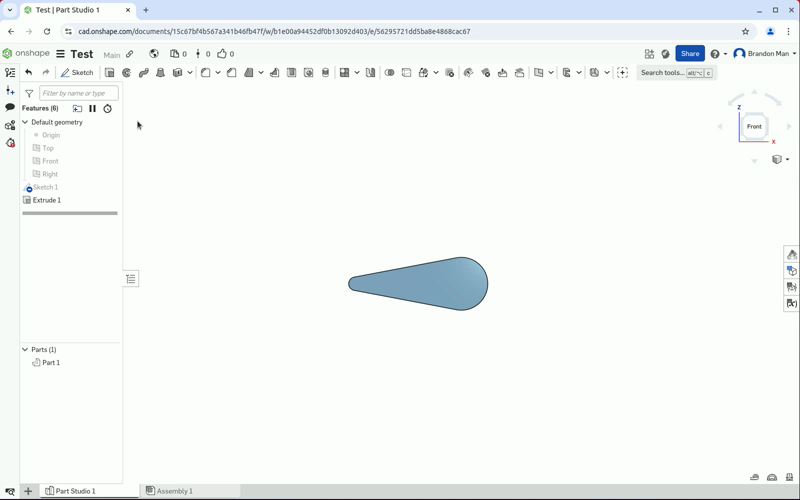
key(shift+h)
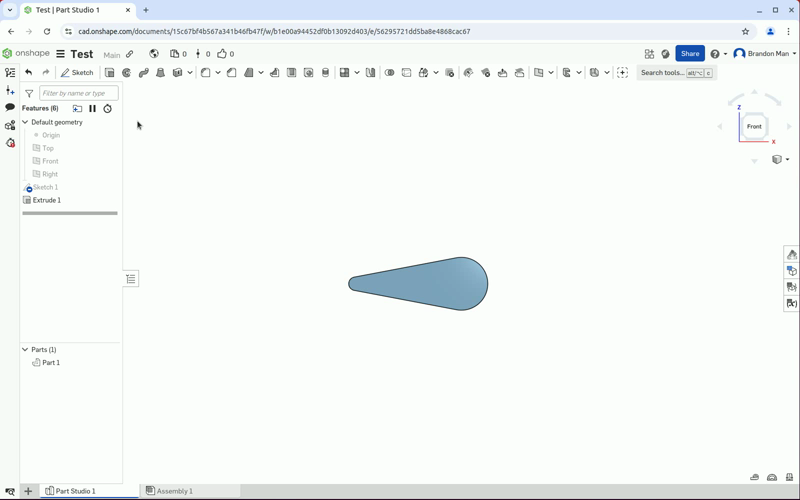
key(shift+h)
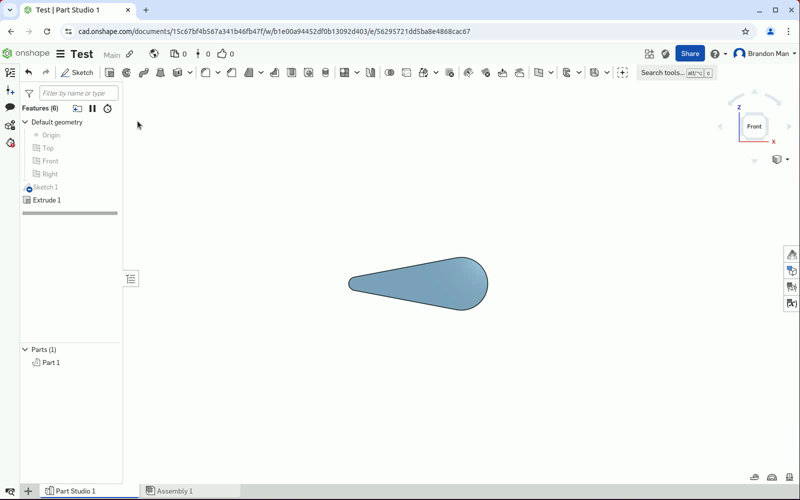
mouse_move(73, 189)
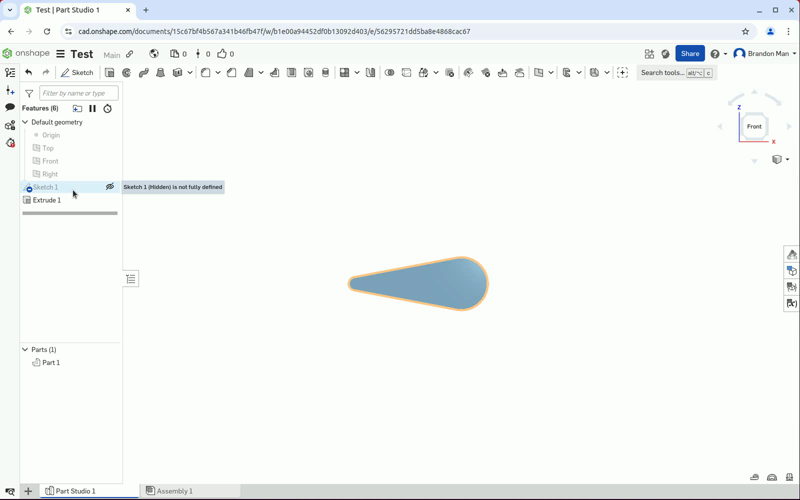
click(73, 189)
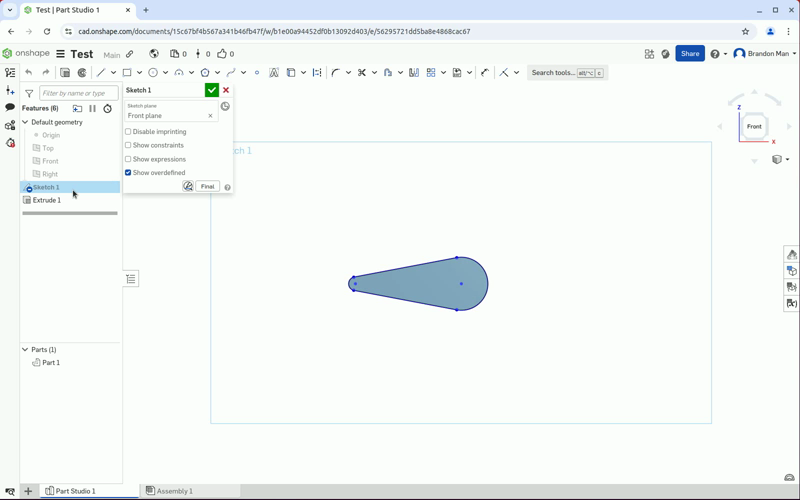
mouse_move(229, 92)
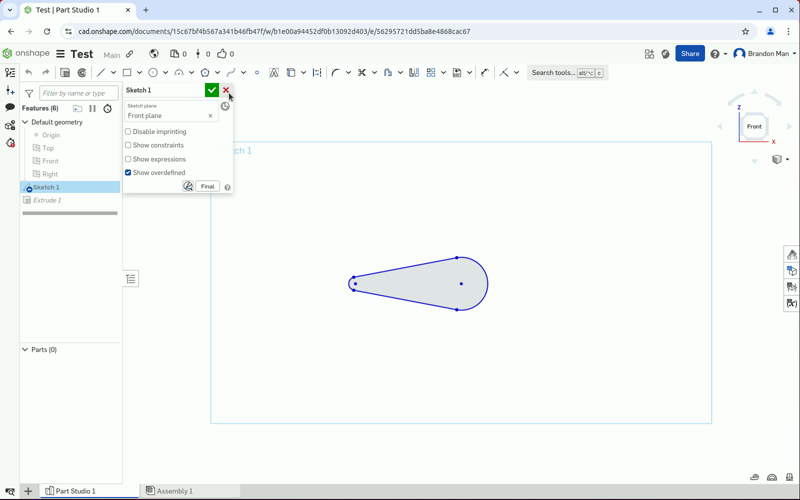
click(229, 92)
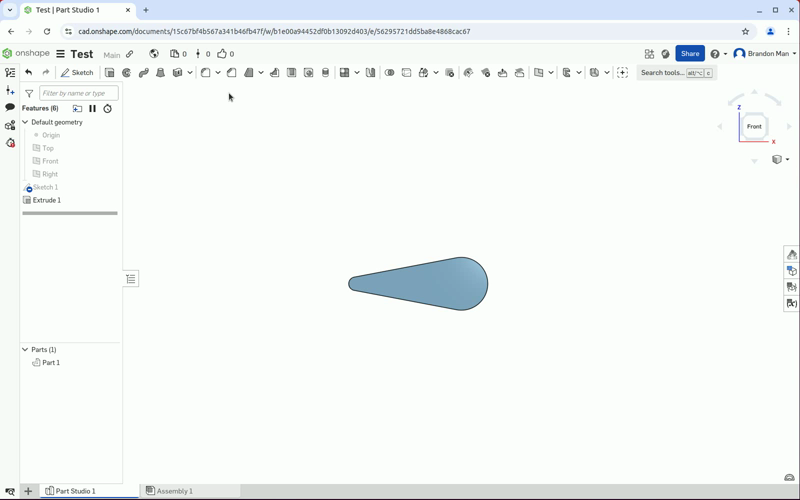
mouse_move(541, 75)
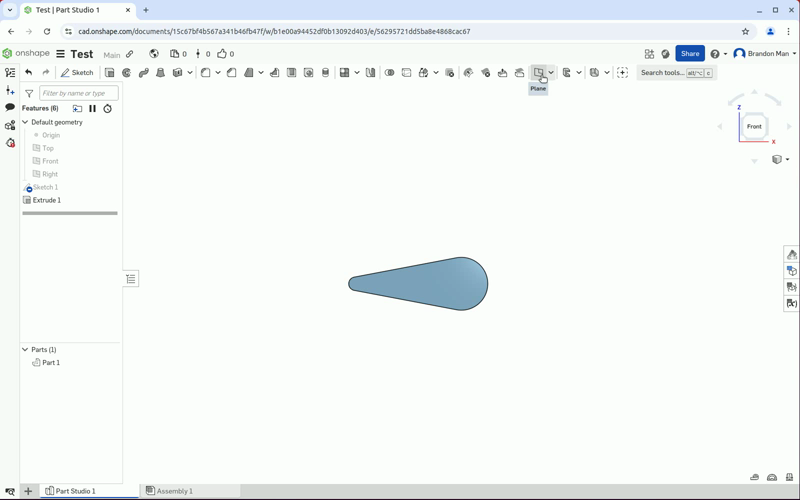
click(541, 75)
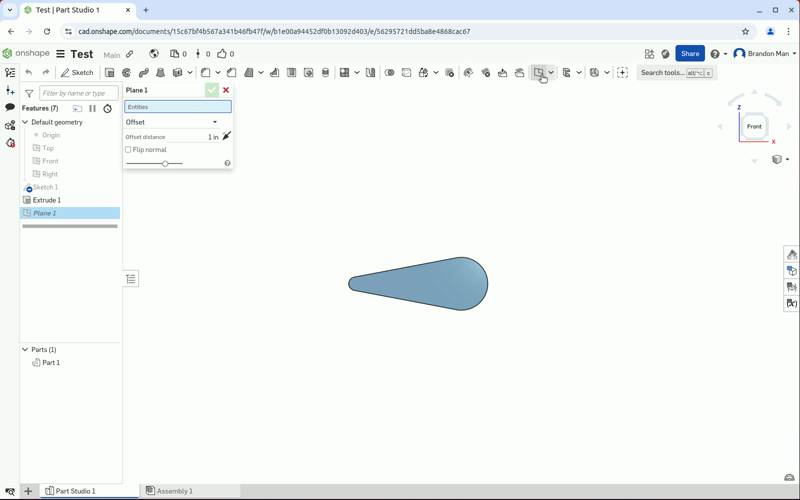
mouse_move(73, 163)
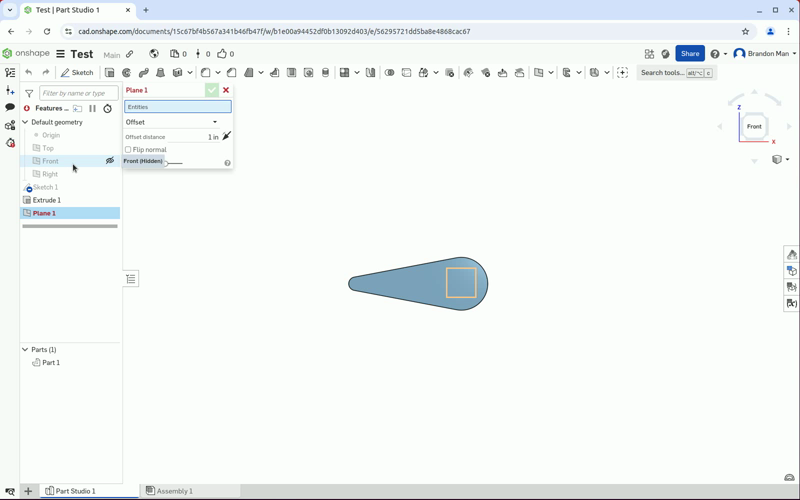
click(73, 163)
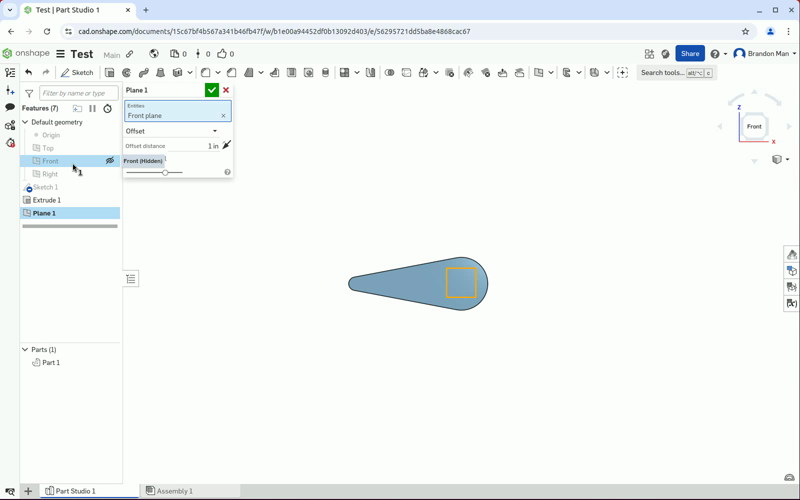
key(tab, 2)
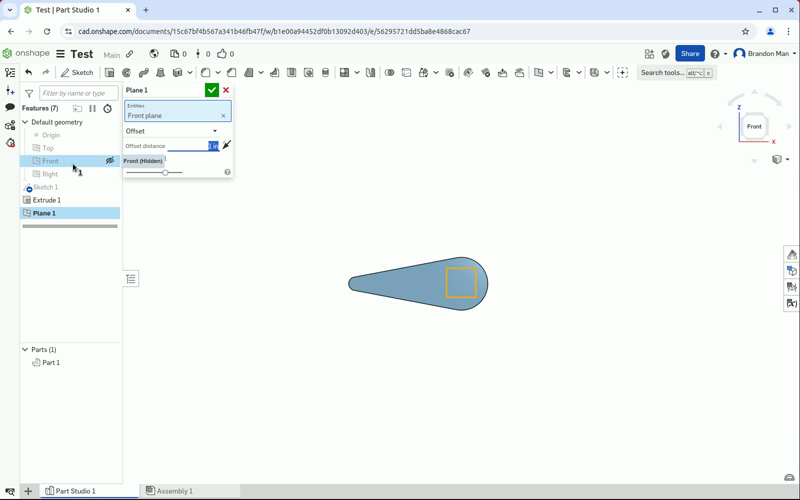
text(1.448)
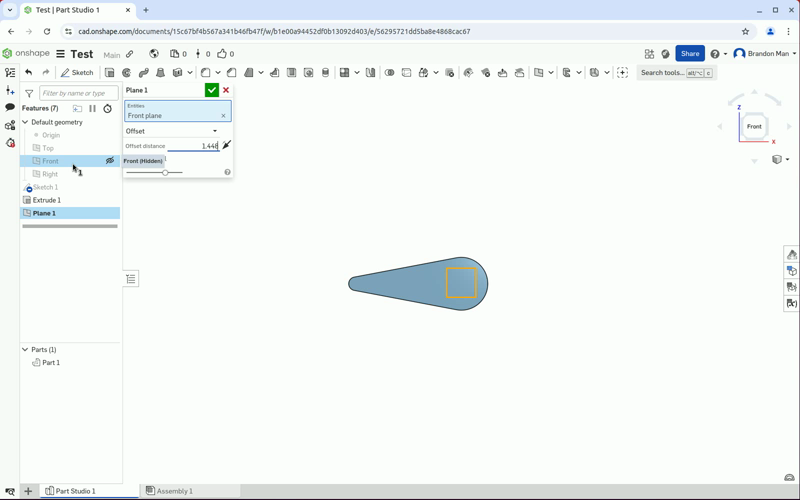
key(enter, 2)
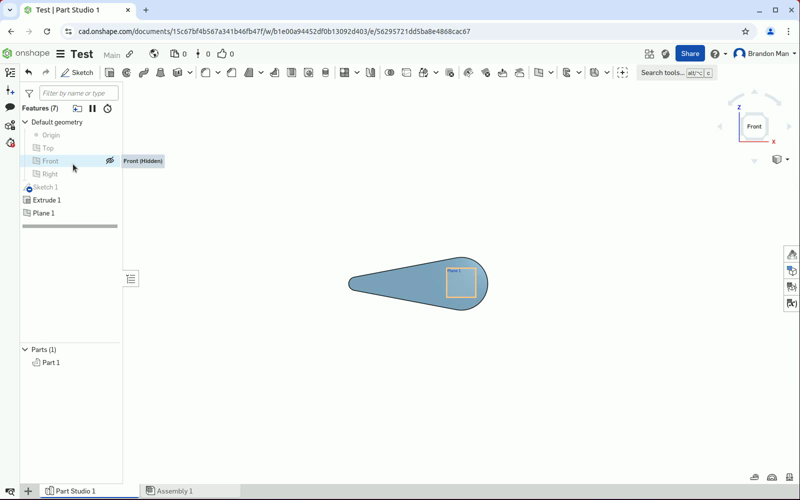
key(shift+s)
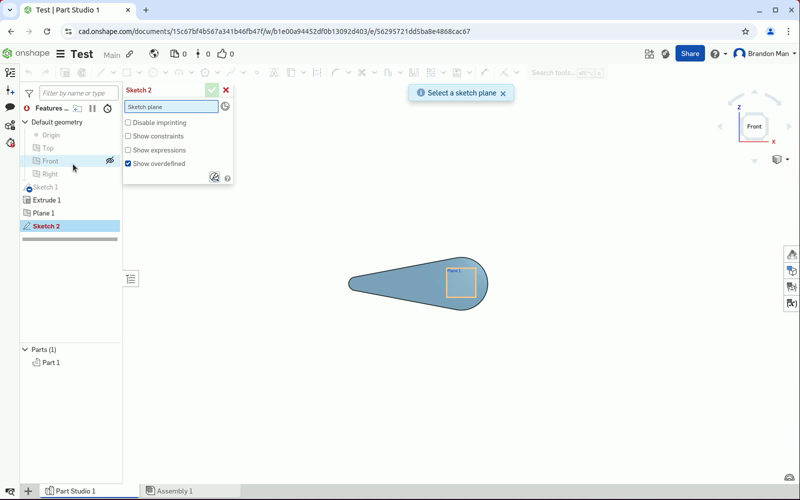
mouse_move(73, 215)
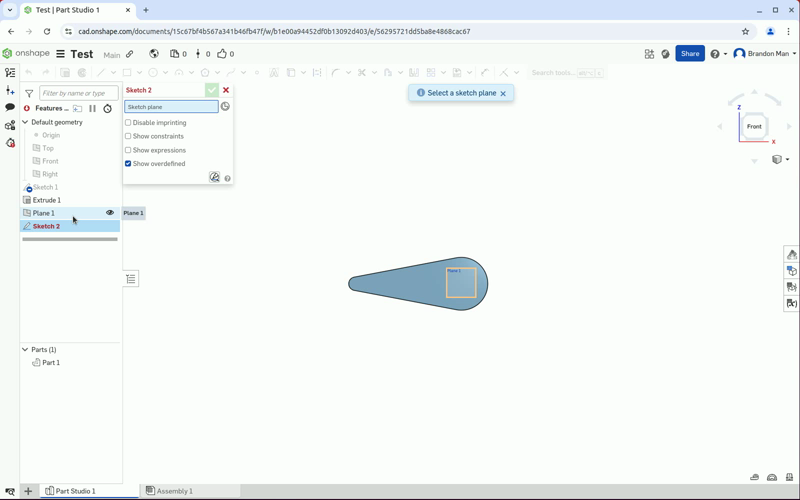
click(73, 215)
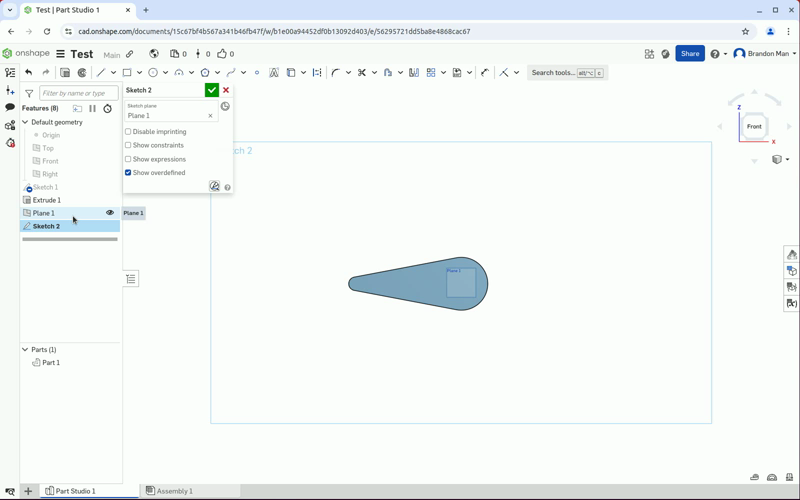
mouse_move(73, 352)
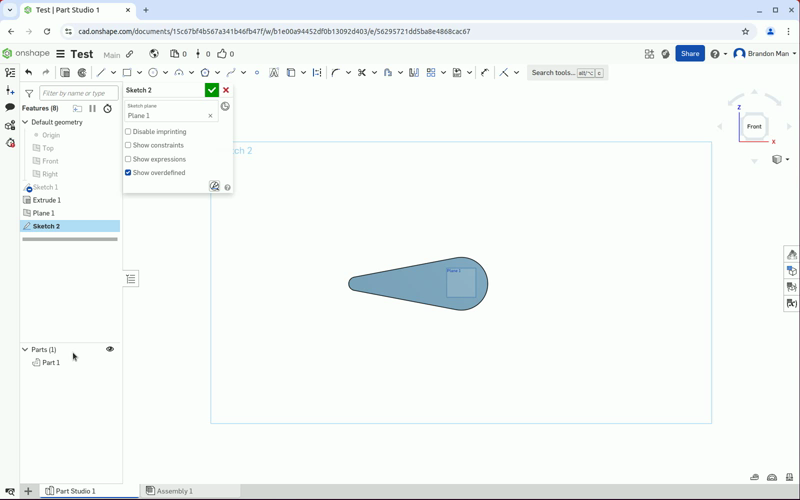
key(y)
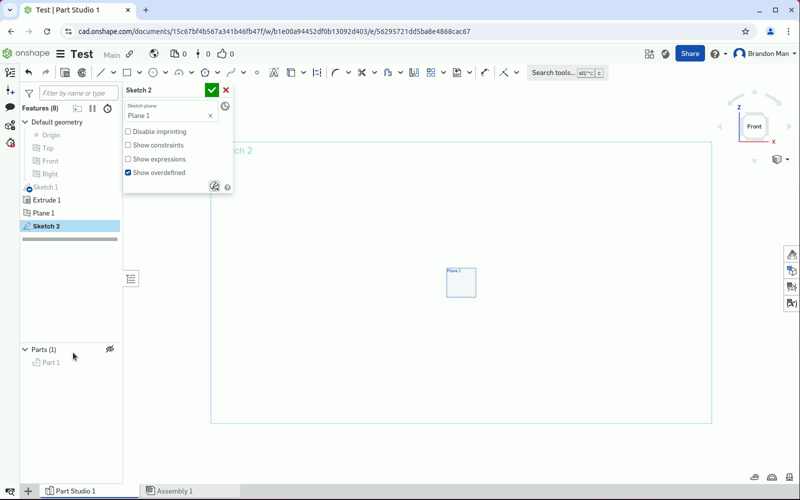
key(c)
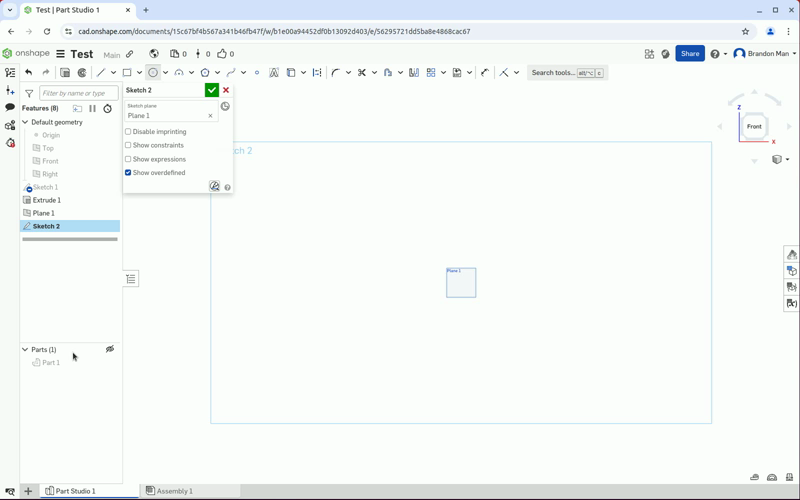
key_down(shift)
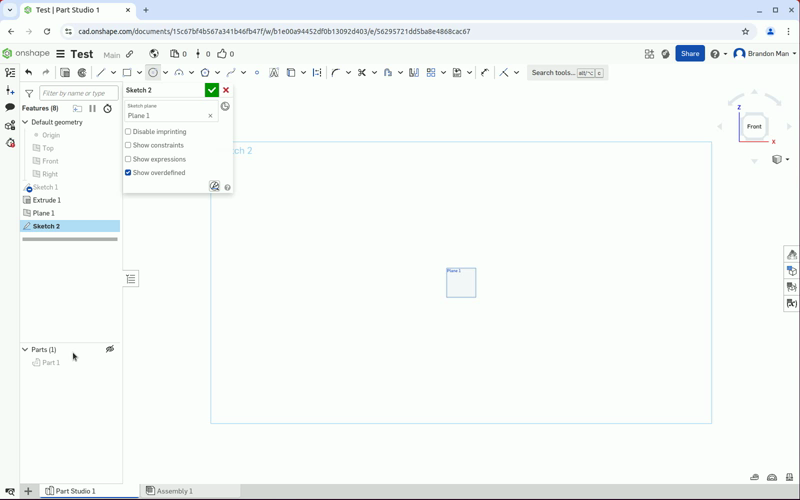
mouse_move(355, 282)
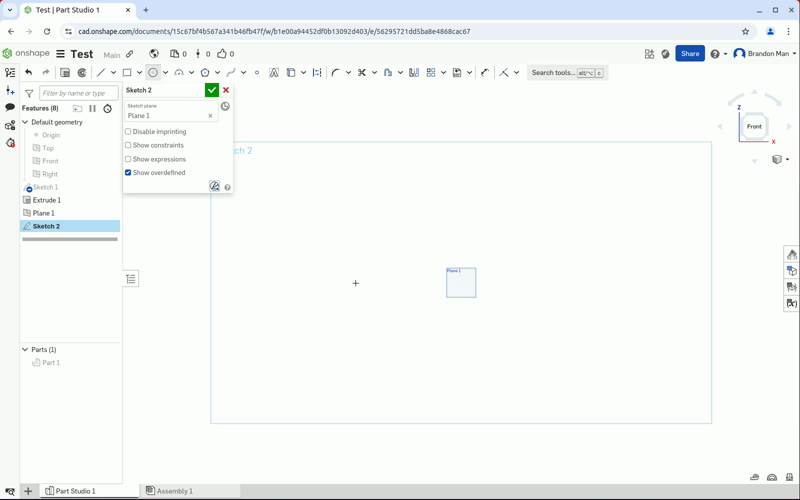
click(355, 282)
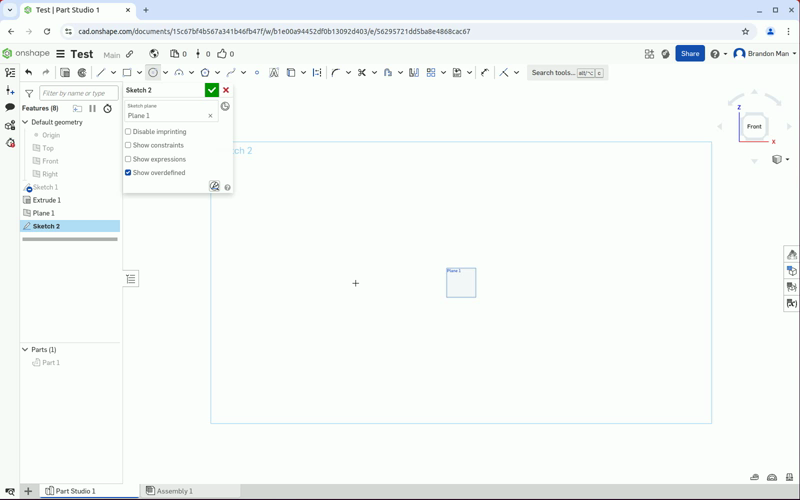
key_up(shift)
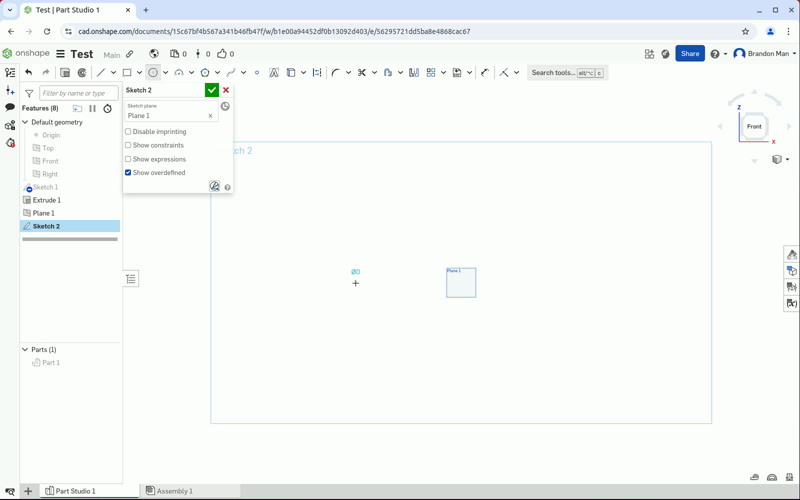
mouse_move(359, 282)
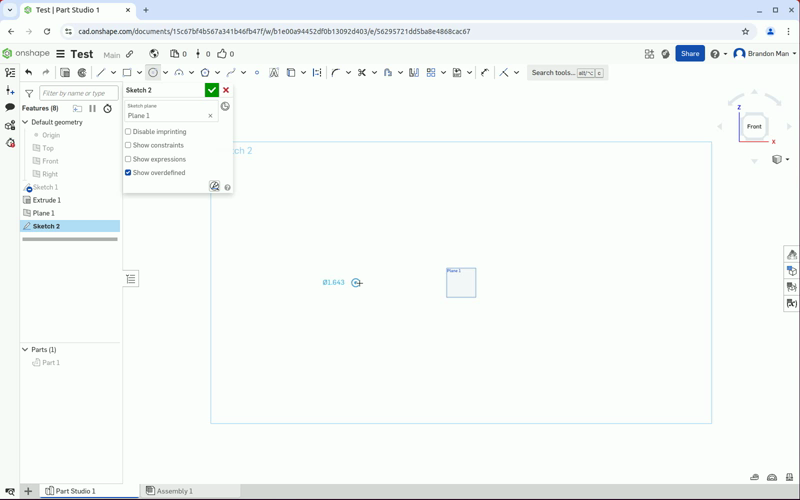
click(359, 282)
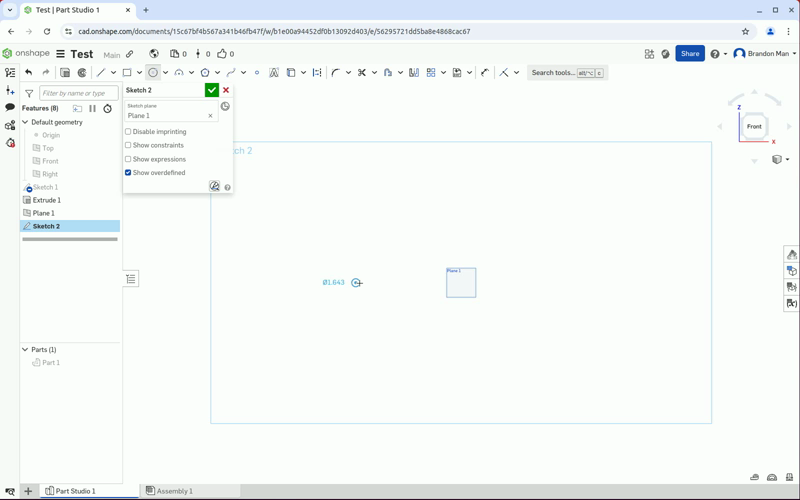
key(esc)
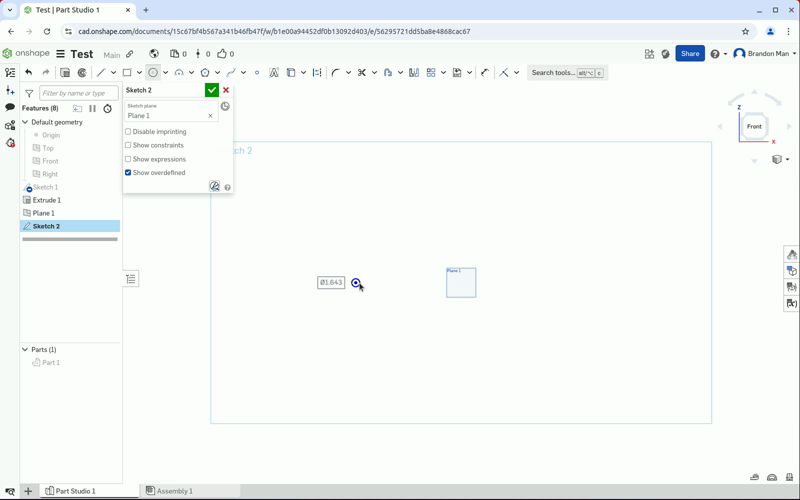
mouse_move(355, 283)
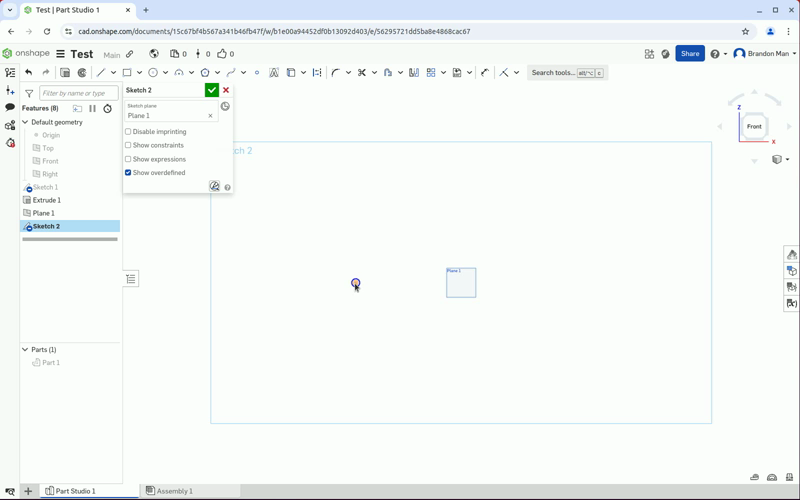
scroll(6)
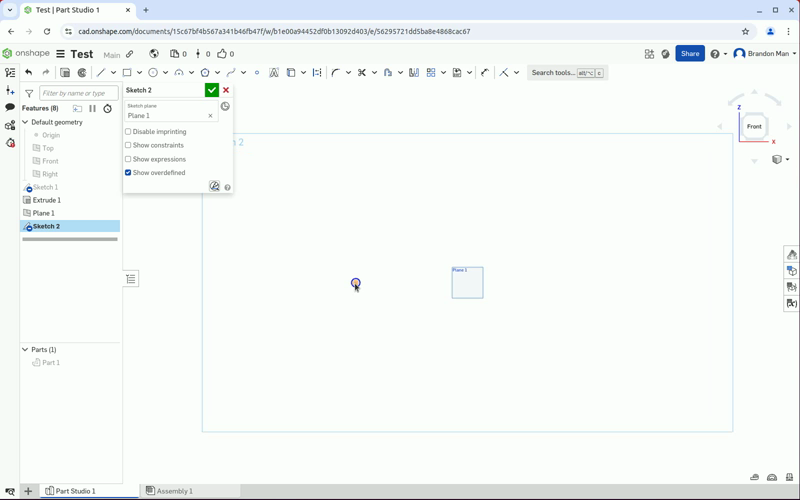
scroll(6)
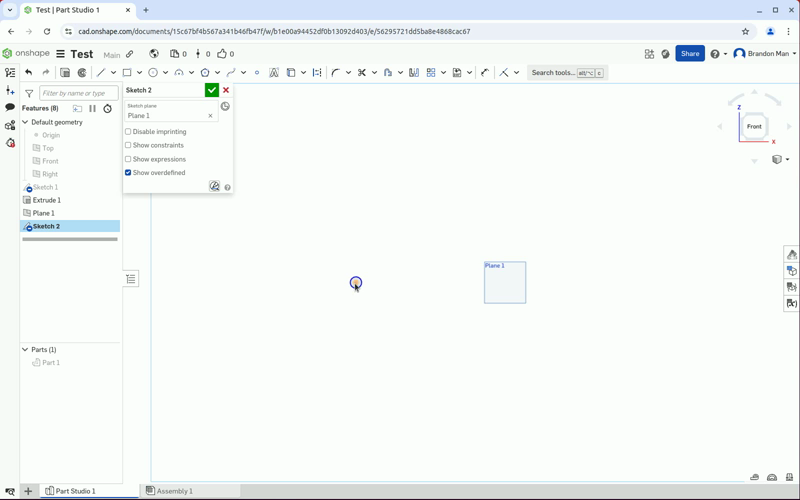
scroll(6)
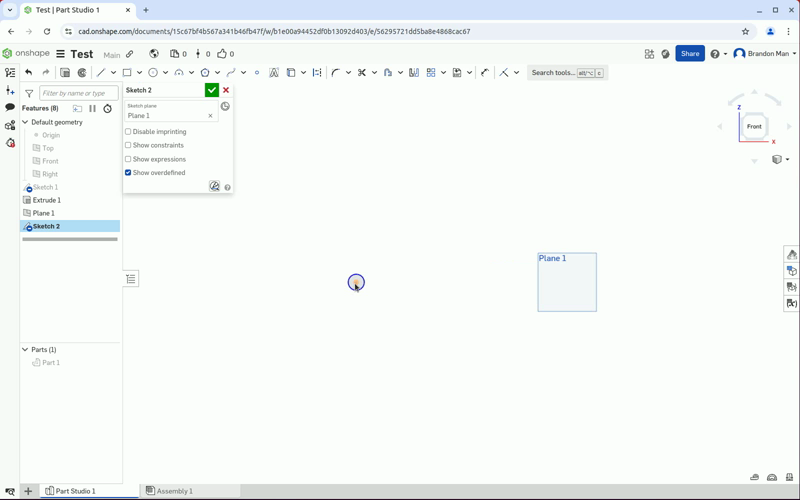
scroll(6)
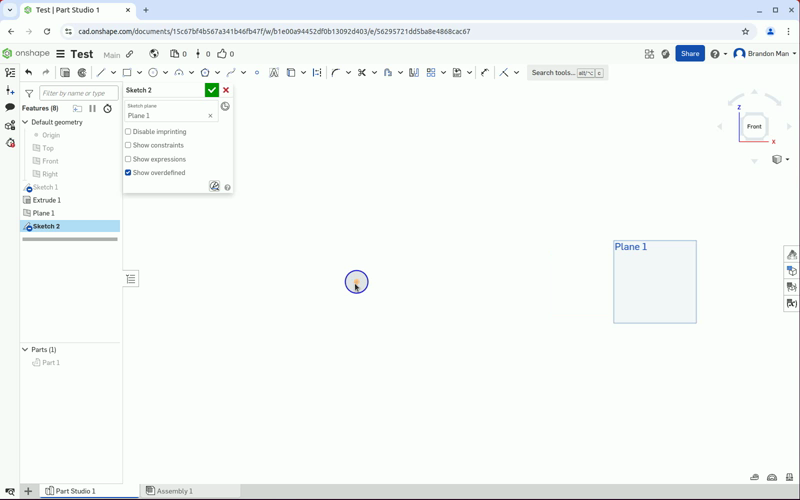
scroll(6)
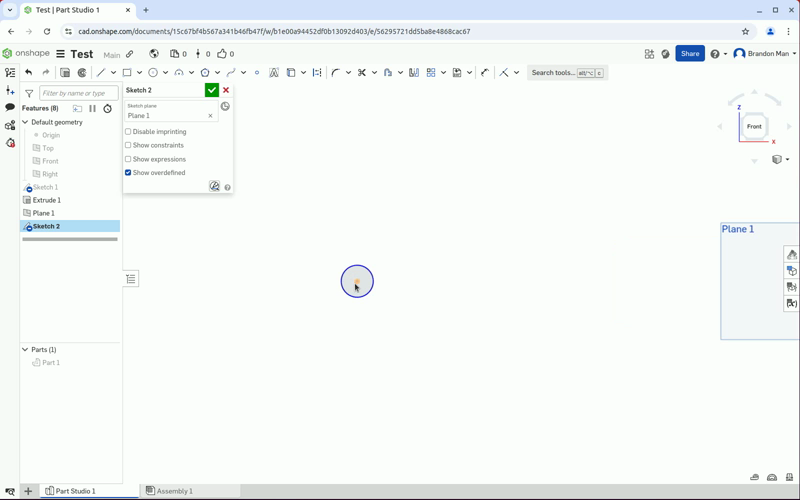
scroll(6)
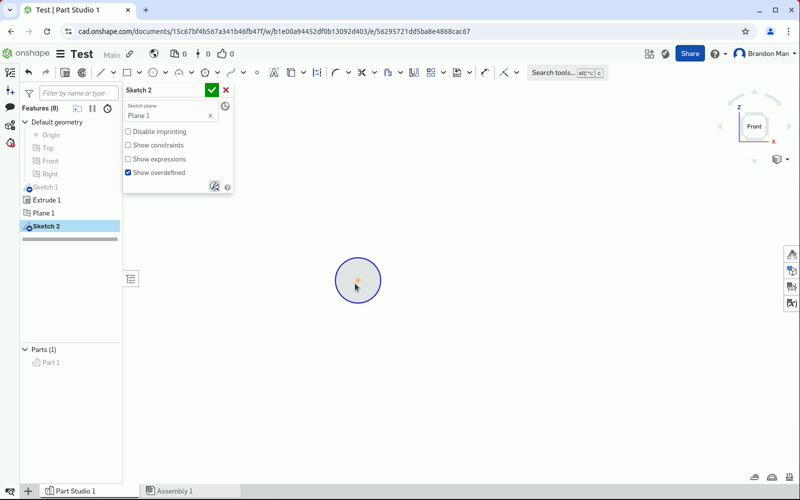
scroll(6)
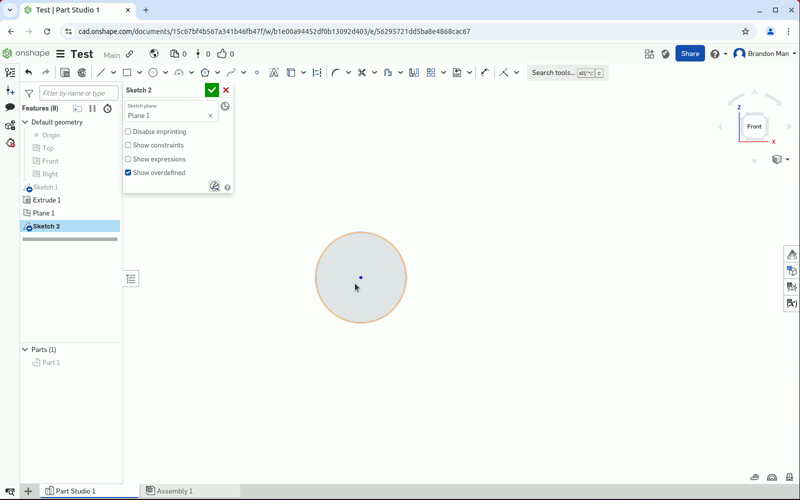
click(355, 283)
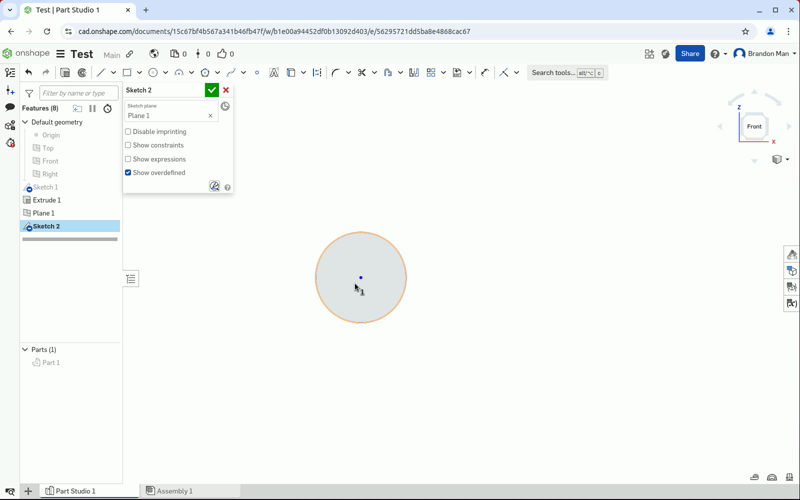
scroll(-6)
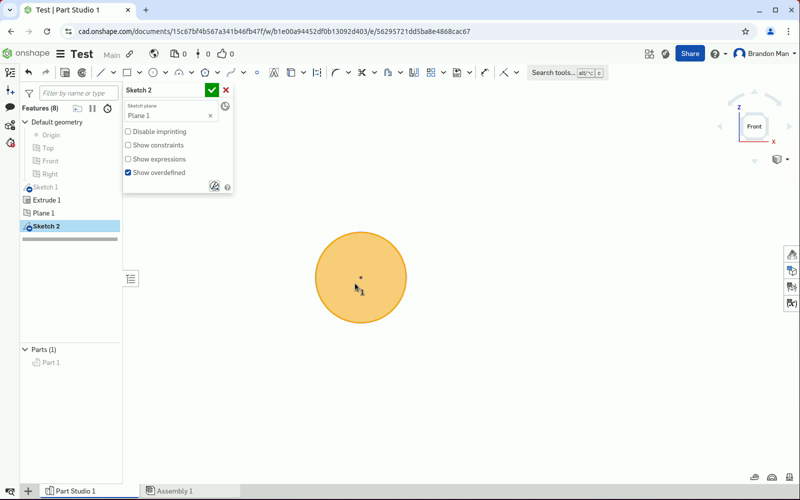
scroll(-6)
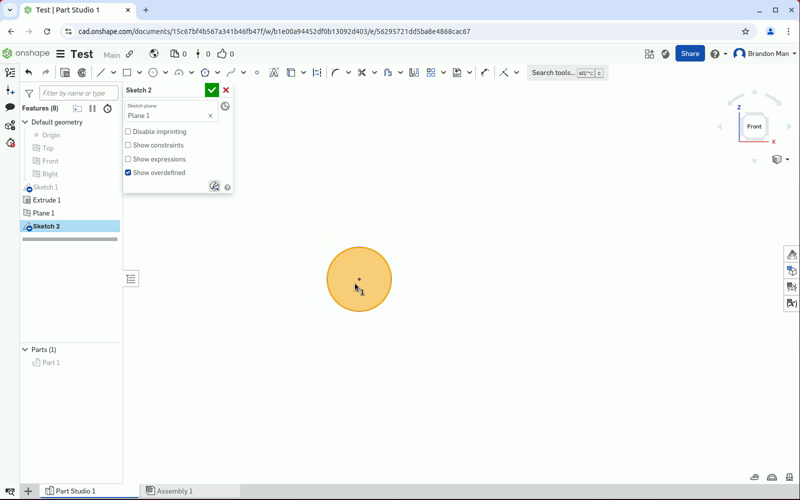
scroll(-6)
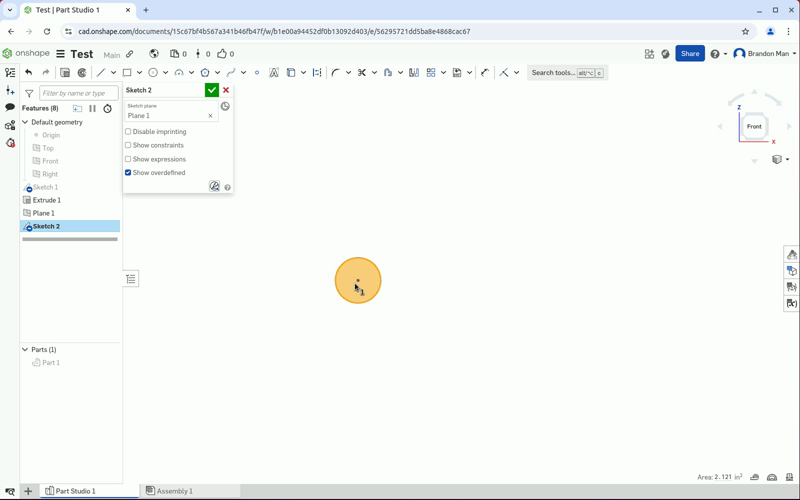
scroll(-6)
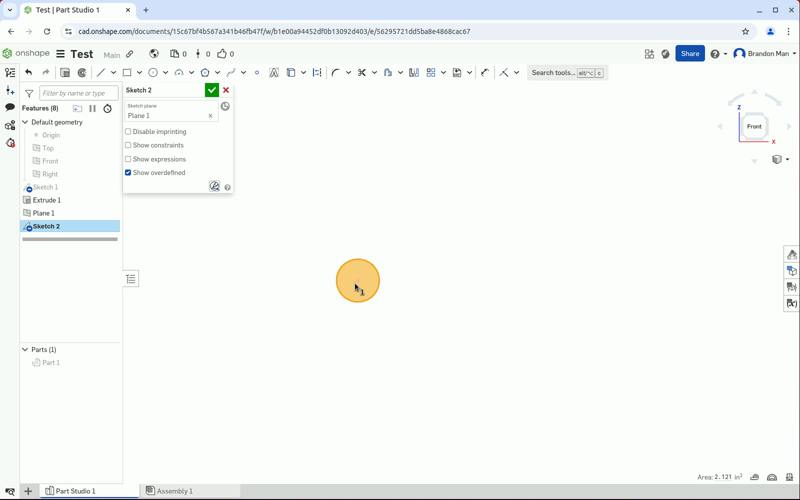
scroll(-6)
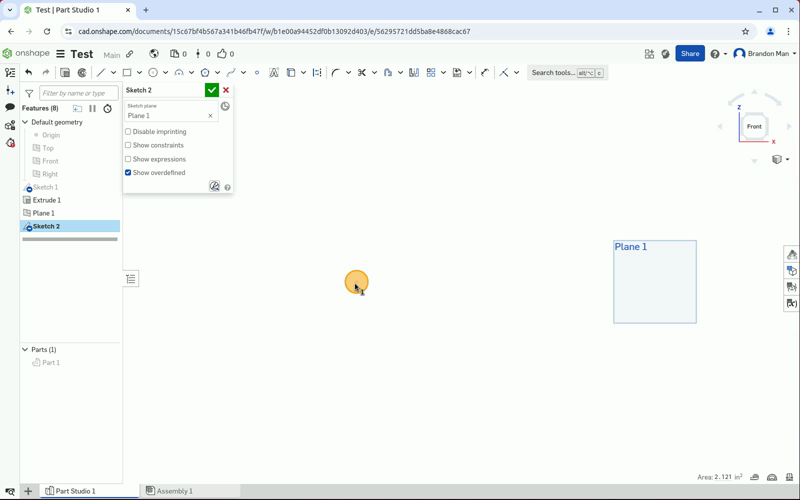
scroll(-6)
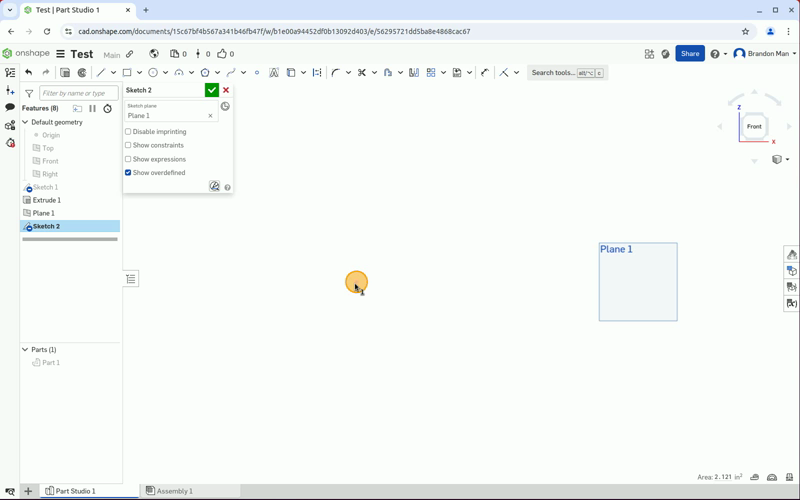
scroll(-6)
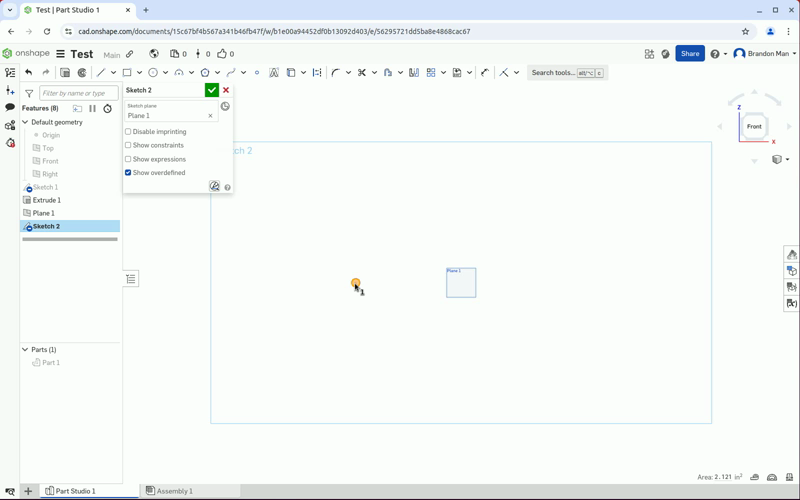
mouse_move(73, 352)
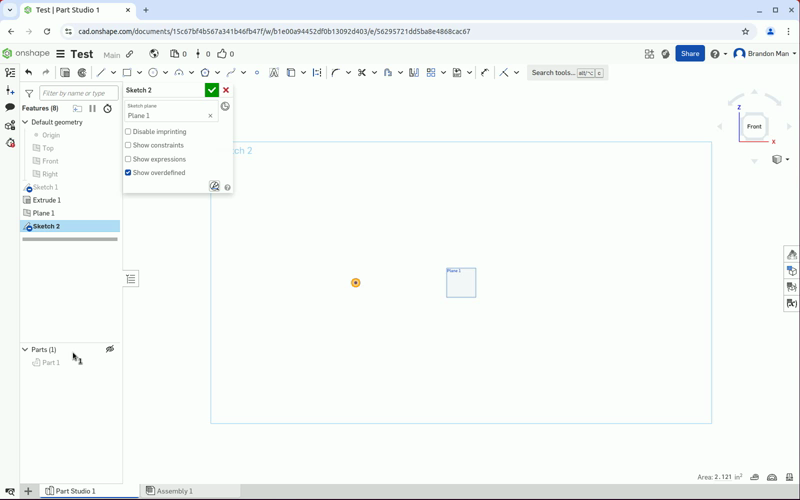
key(shift+y)
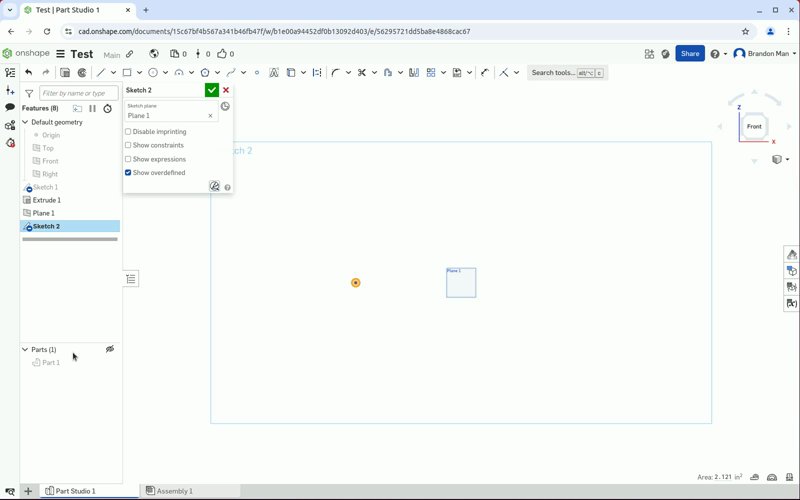
key(shift+e)
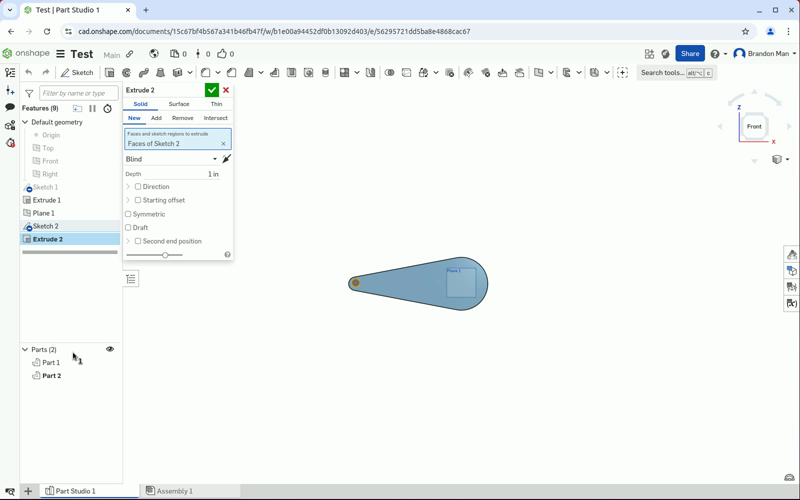
mouse_move(143, 106)
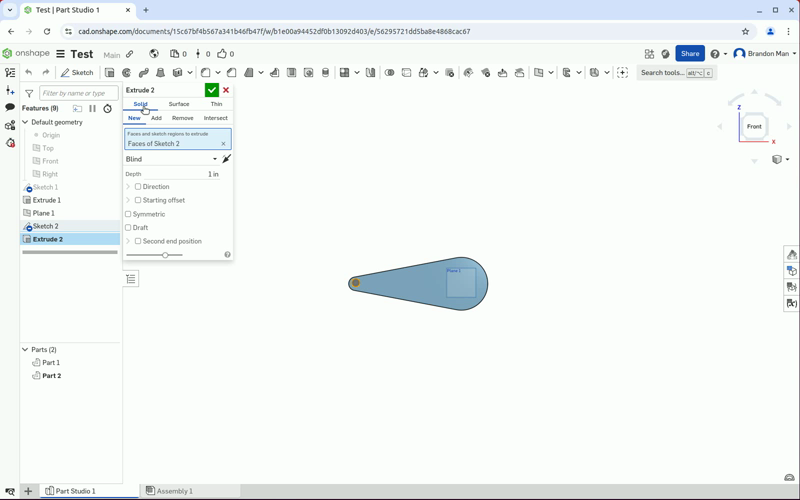
click(143, 106)
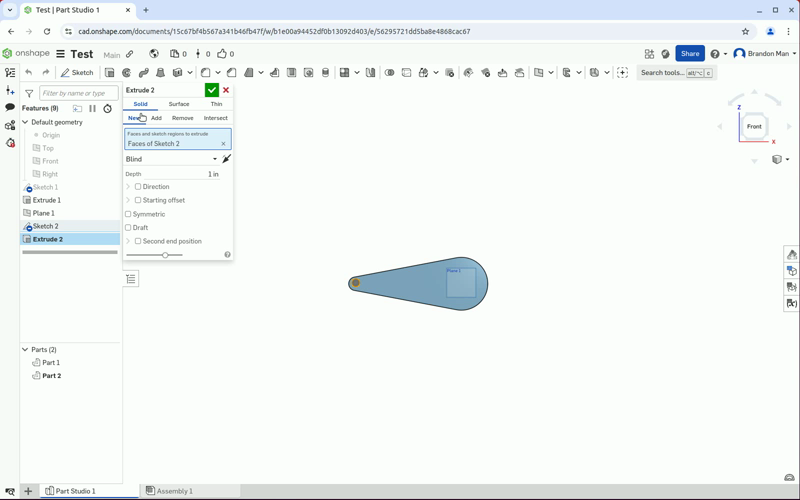
mouse_move(137, 120)
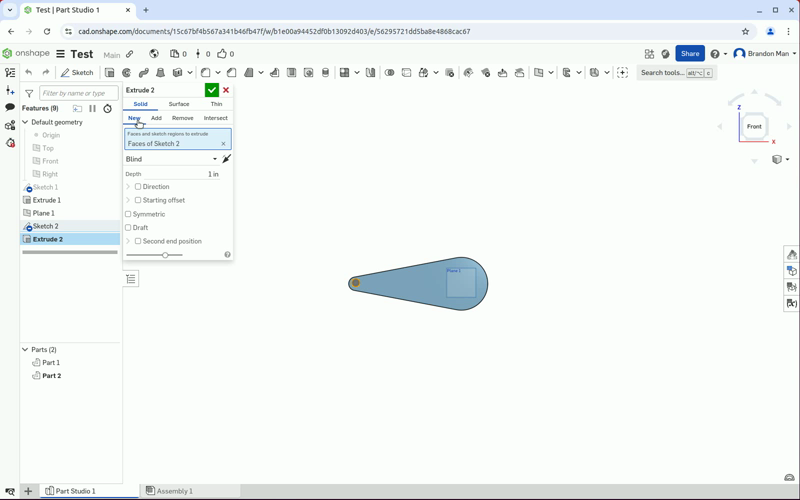
click(137, 120)
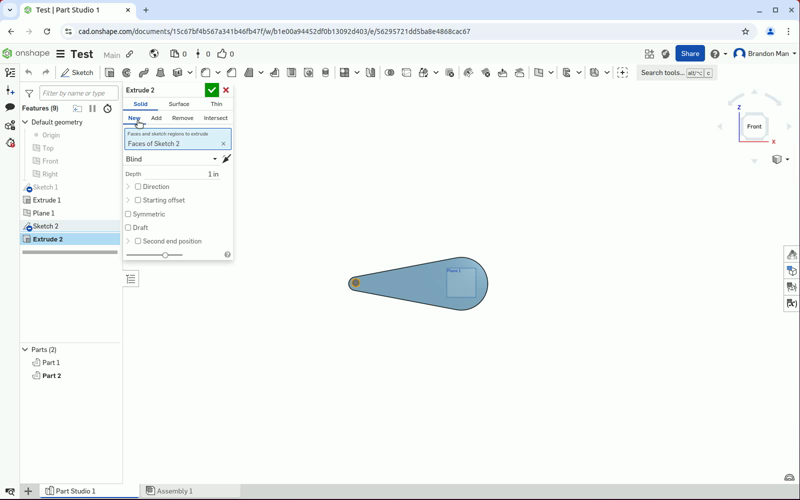
key(tab, 4)
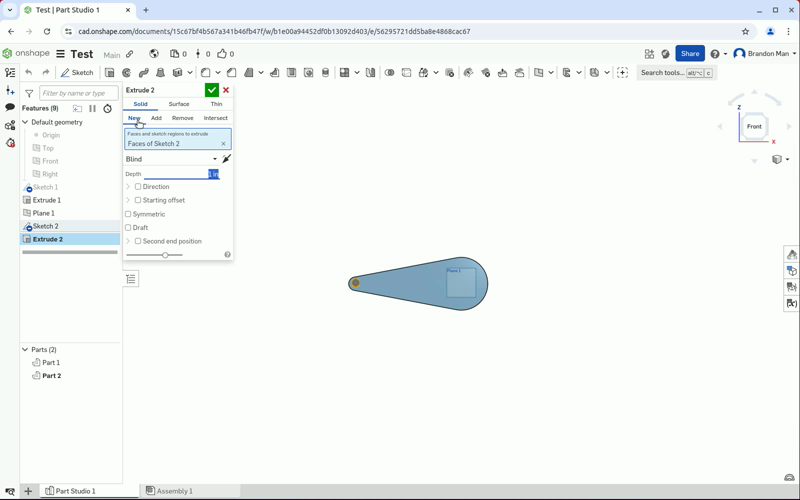
text(1.204)
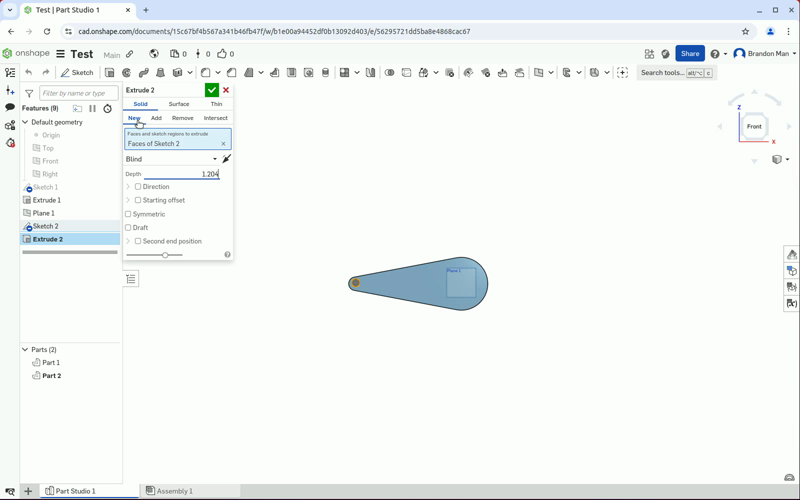
key(enter)
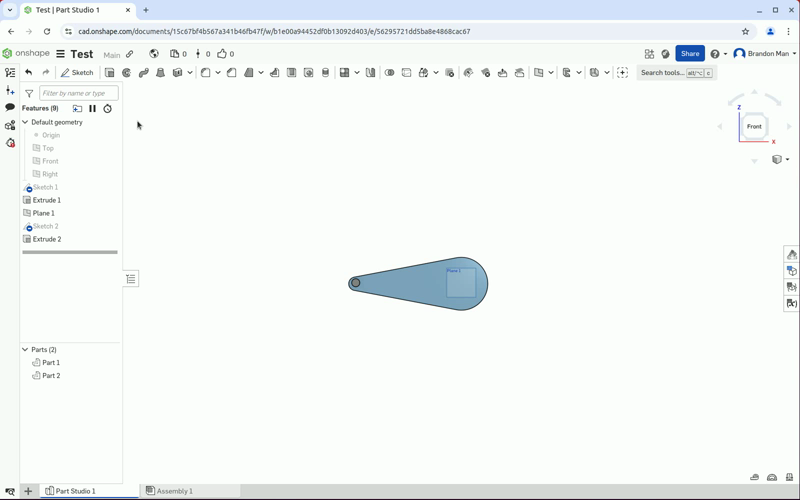
key(shift+h)
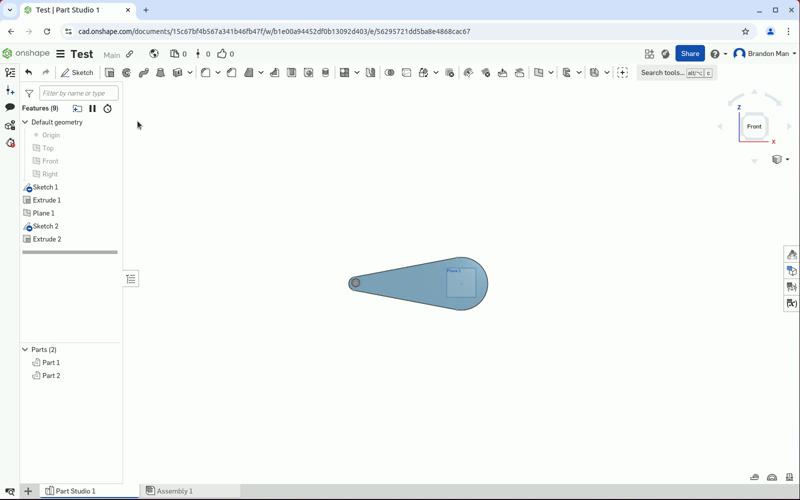
key(shift+h)
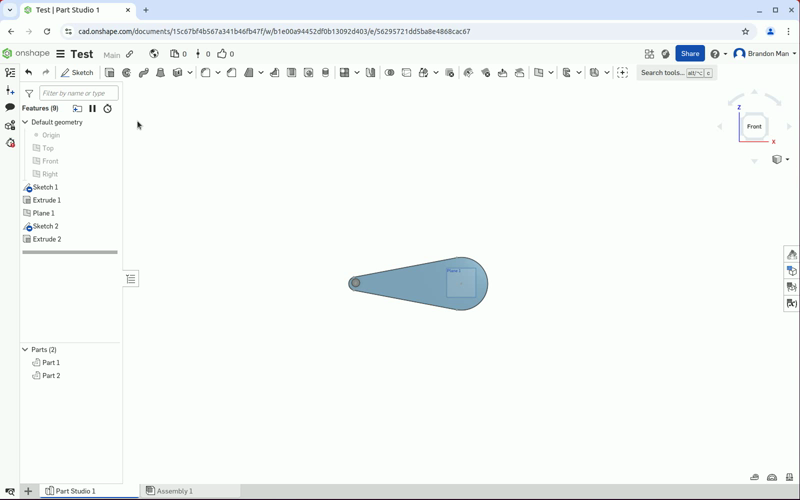
key(shift+7)
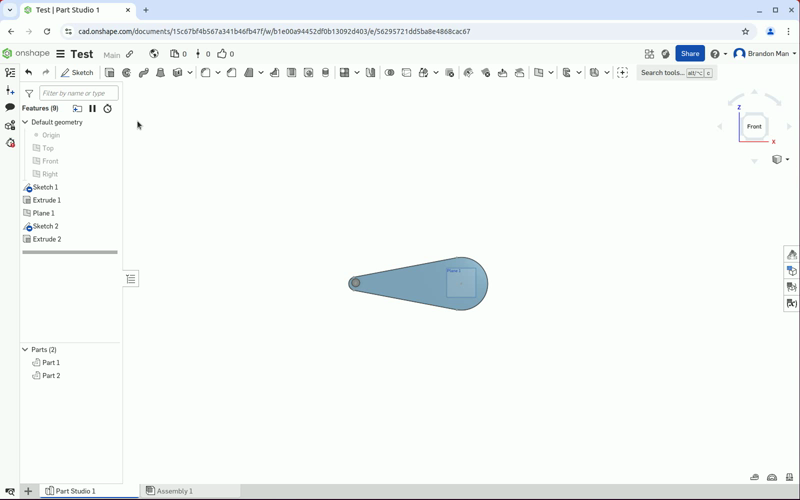
key(left, 2)
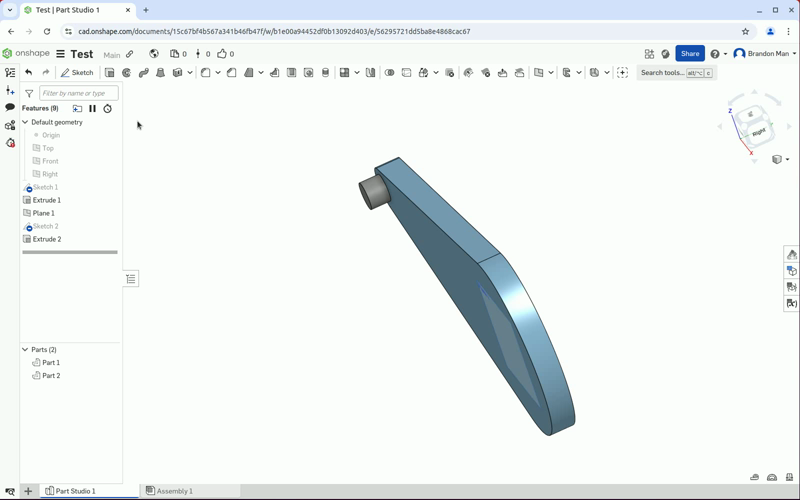
key(down, 2)
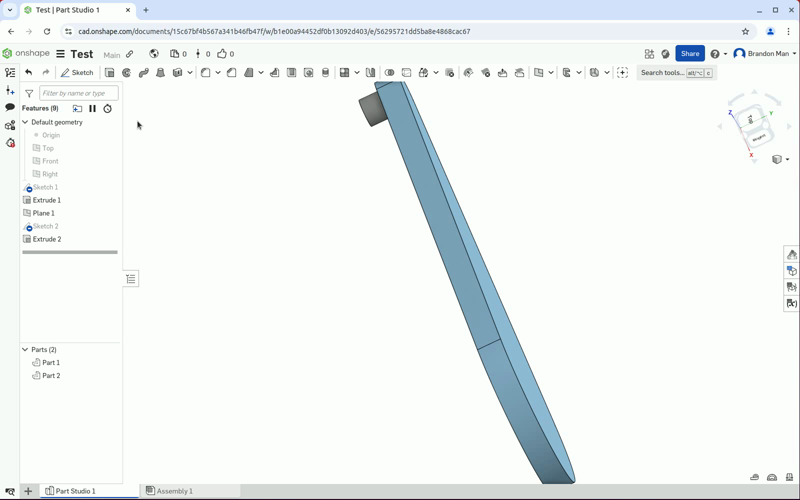
key(up, 2)
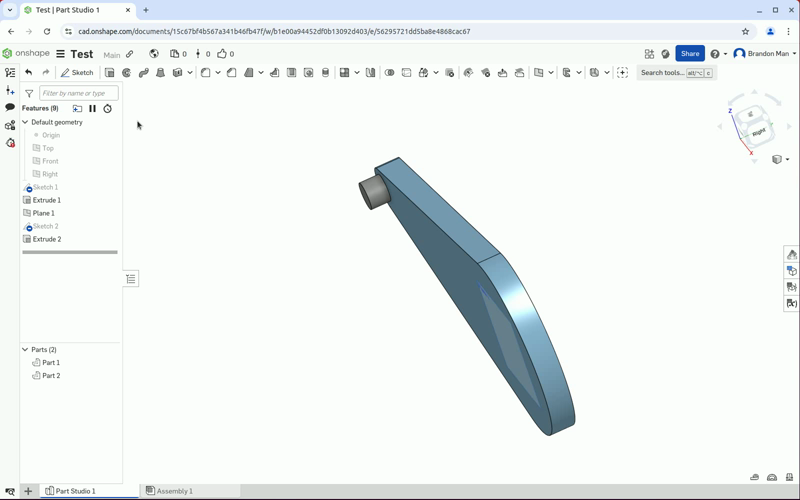
key(right, 2)
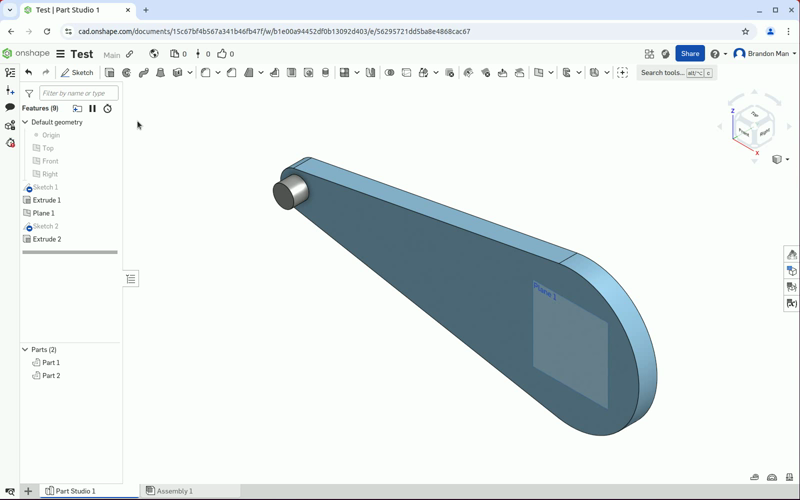
mouse_move(73, 189)
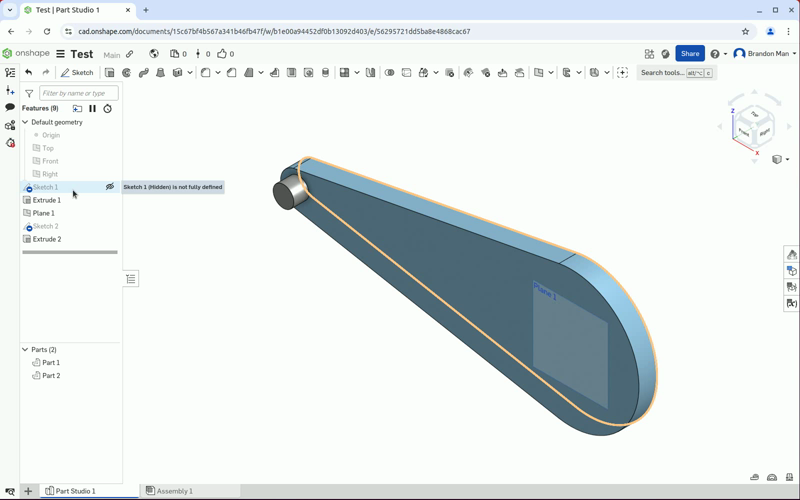
click(73, 189)